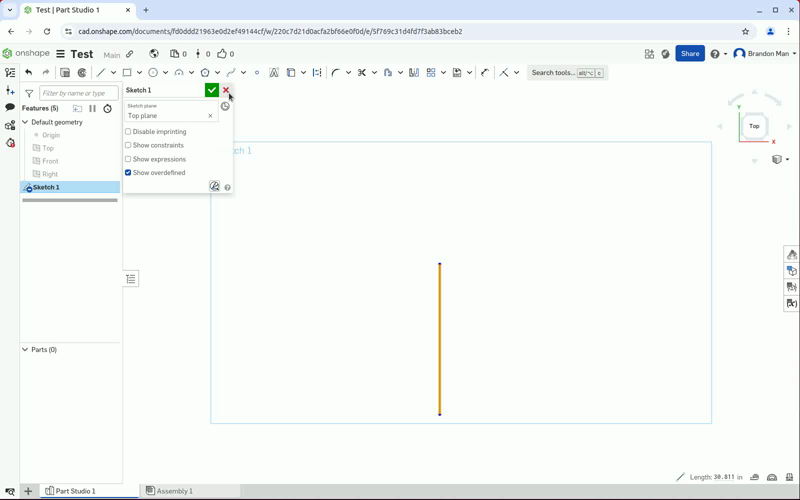
key(shift+h)
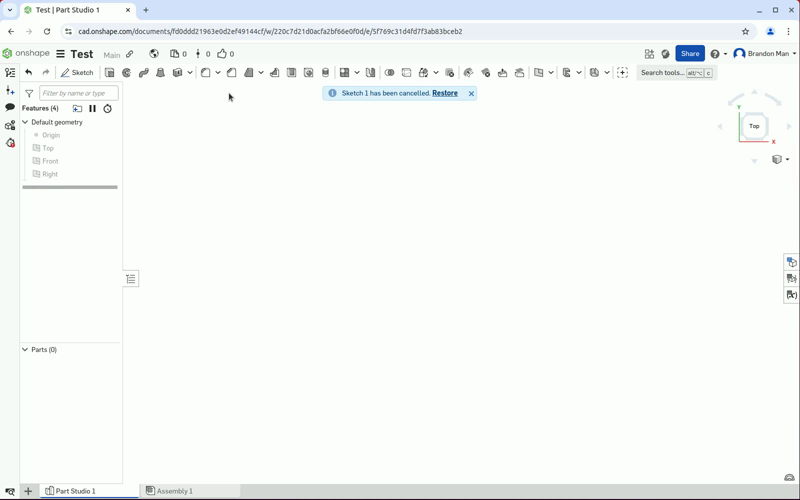
mouse_move(73, 352)
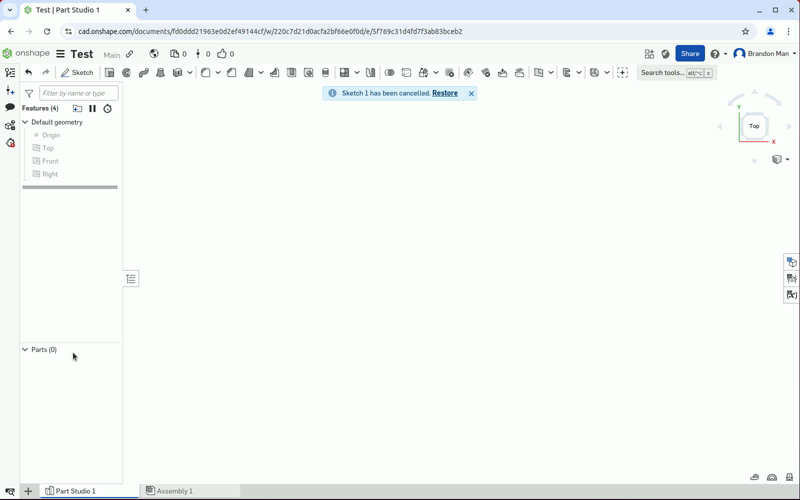
key(y)
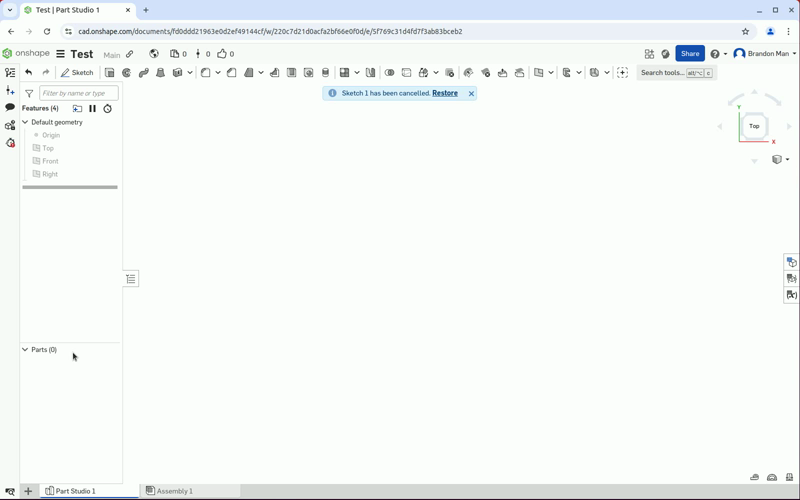
key(shift+p)
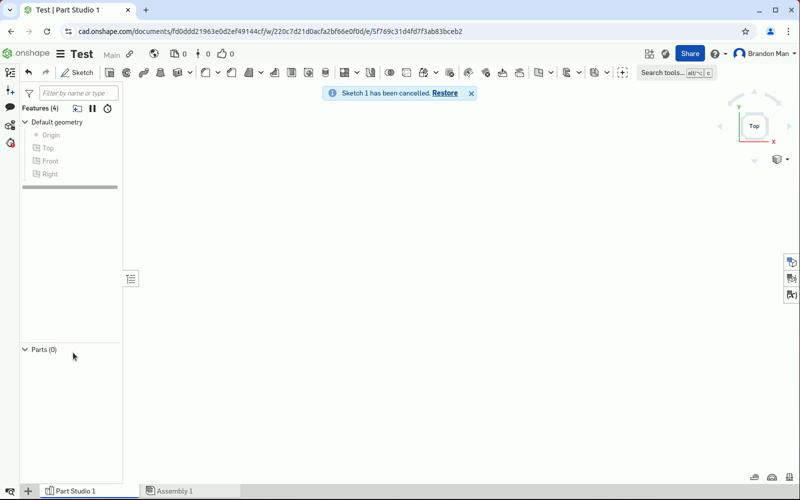
key(space)
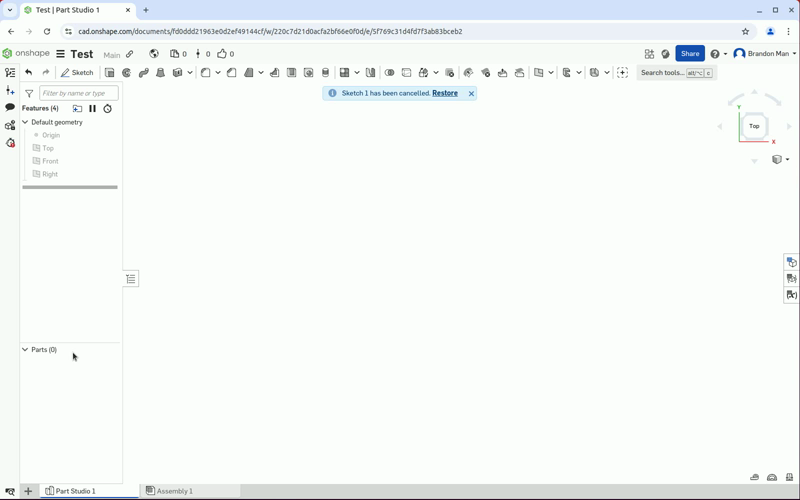
key_down(shift)
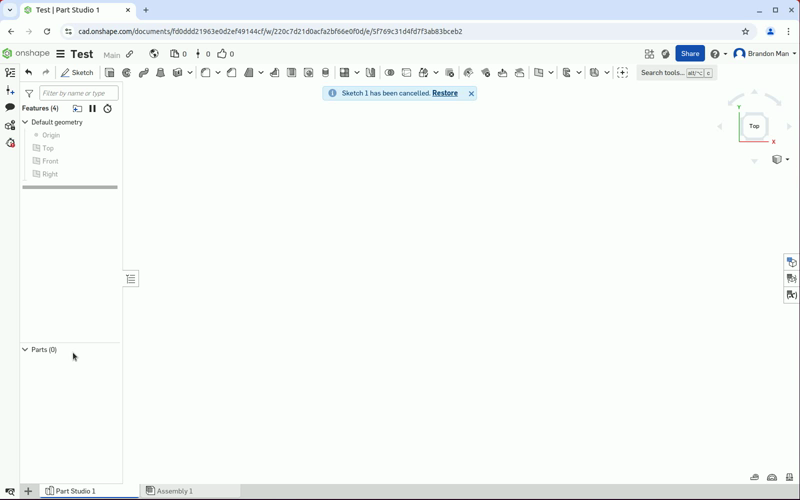
key(up)
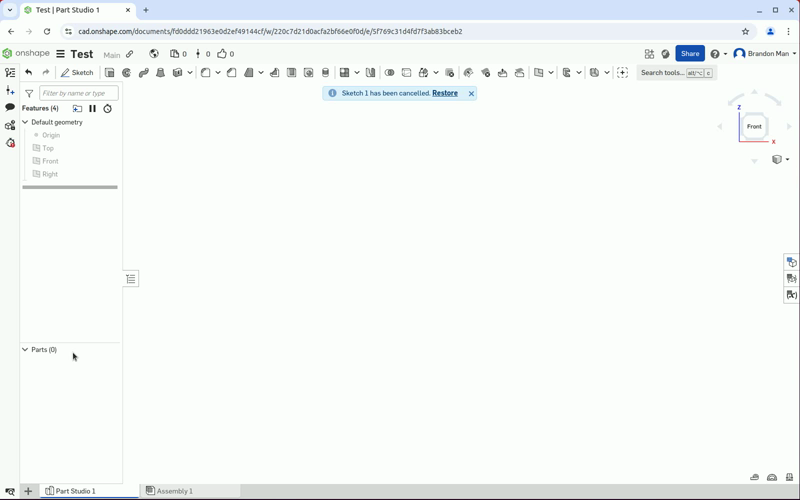
key_up(shift)
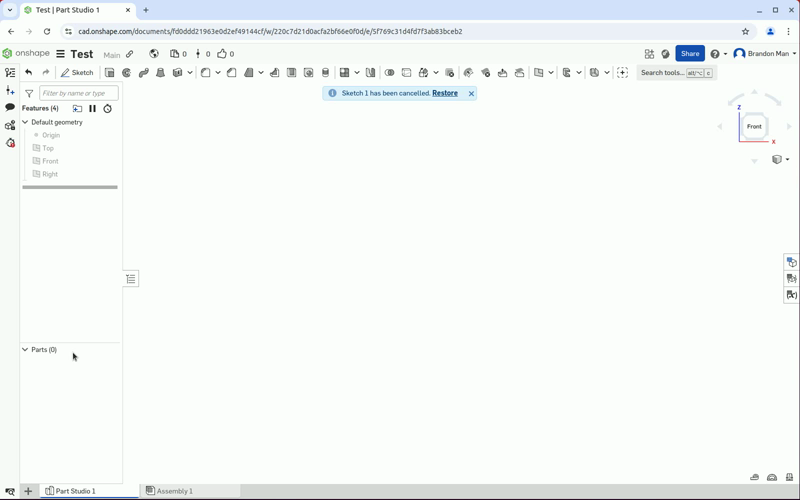
mouse_move(73, 352)
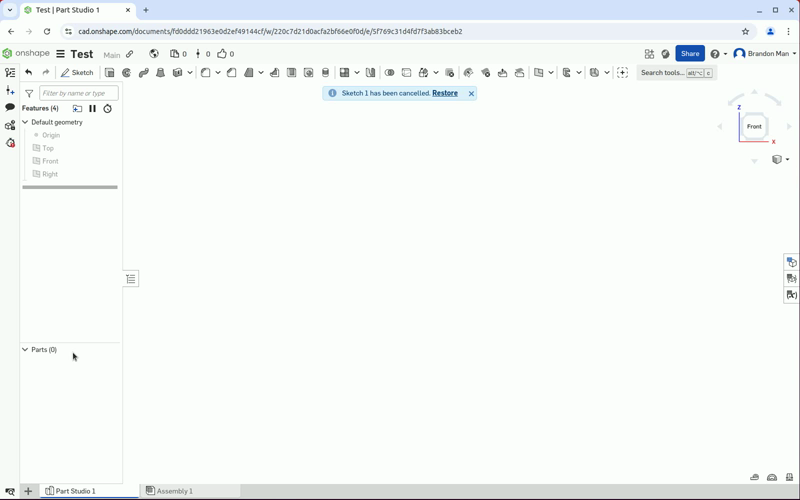
key(shift+y)
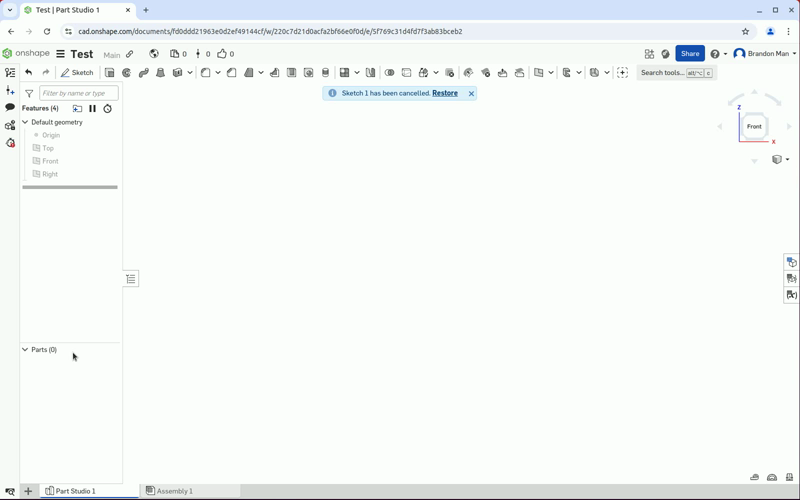
key(shift+s)
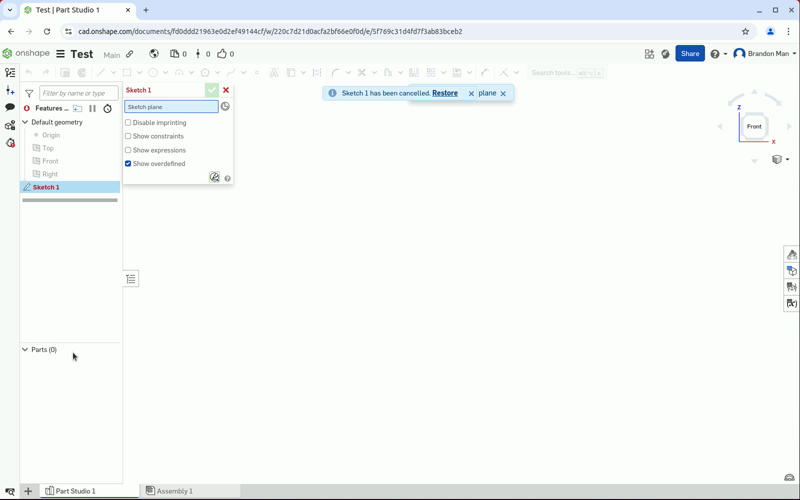
mouse_move(73, 163)
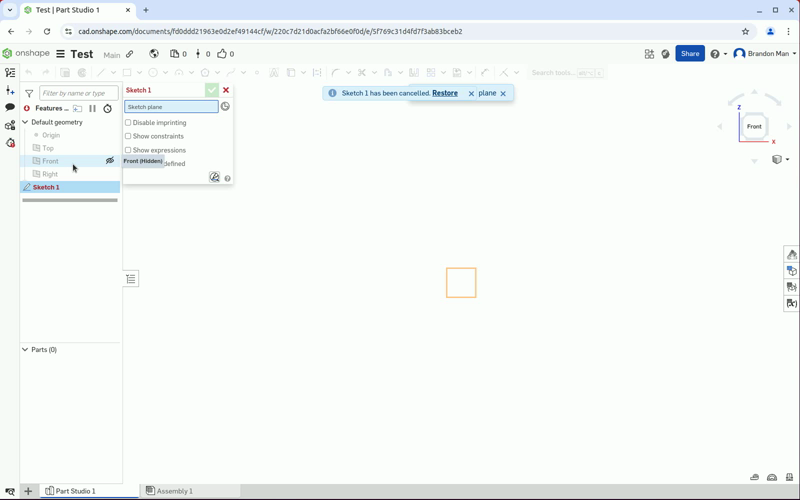
click(73, 163)
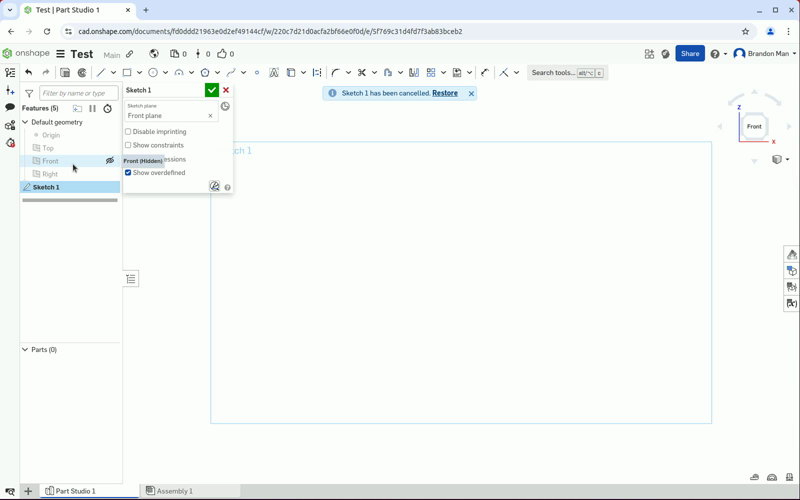
mouse_move(73, 352)
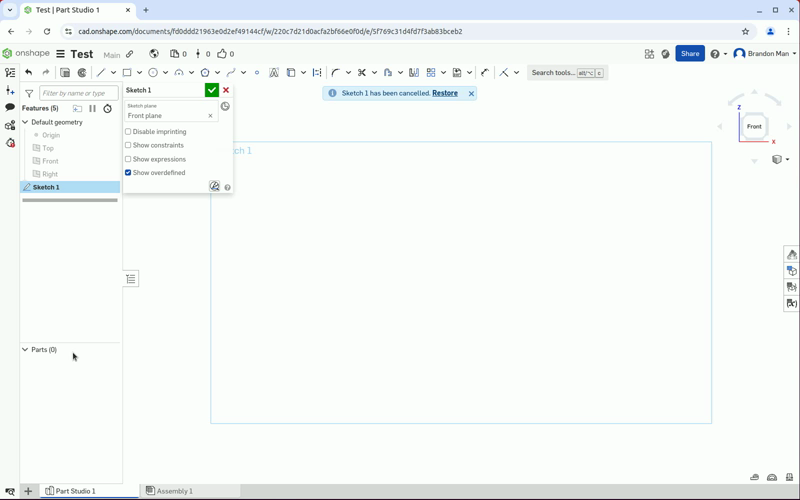
key(y)
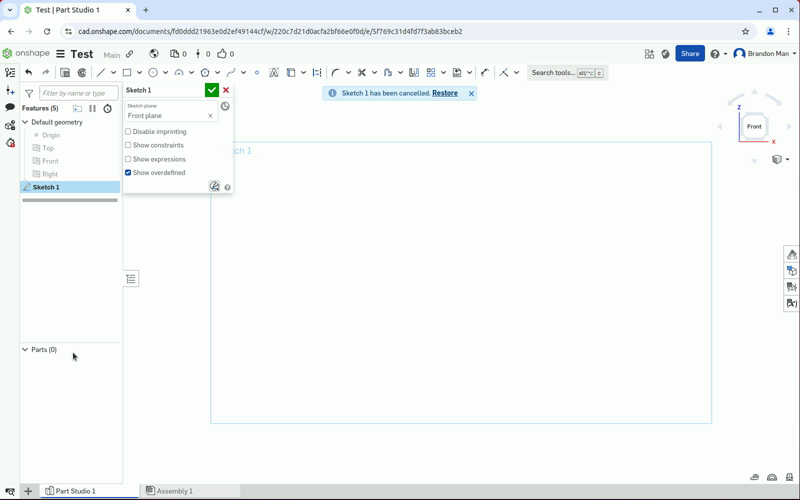
key(l)
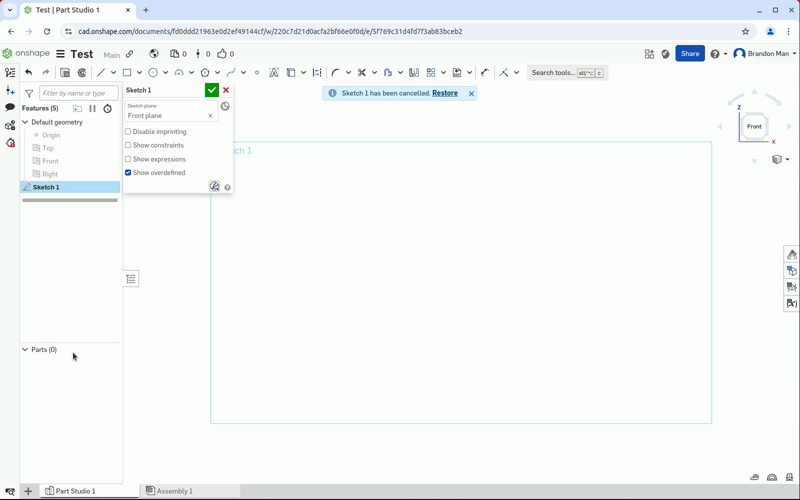
key_down(shift)
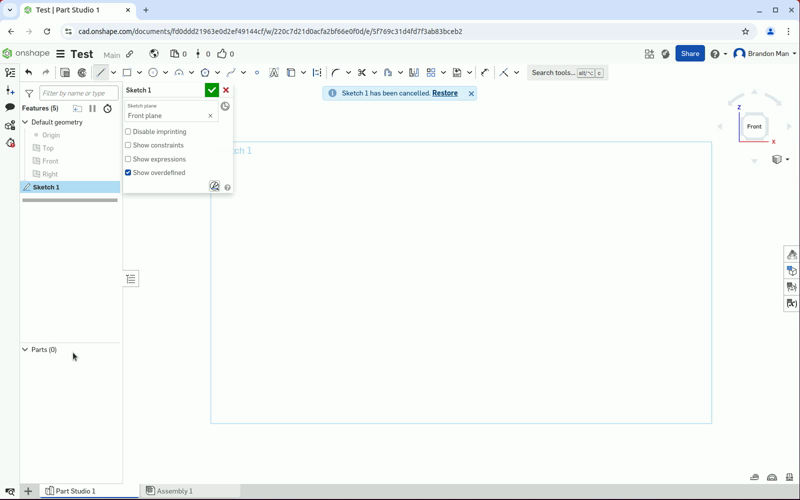
mouse_move(423, 320)
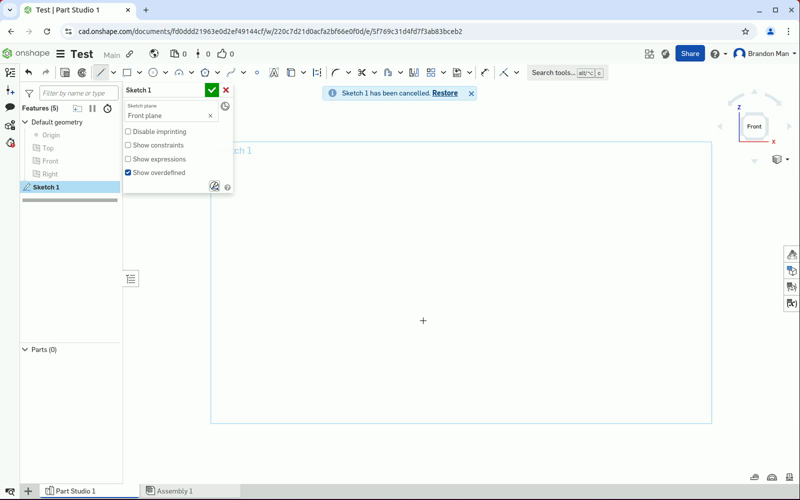
click(423, 320)
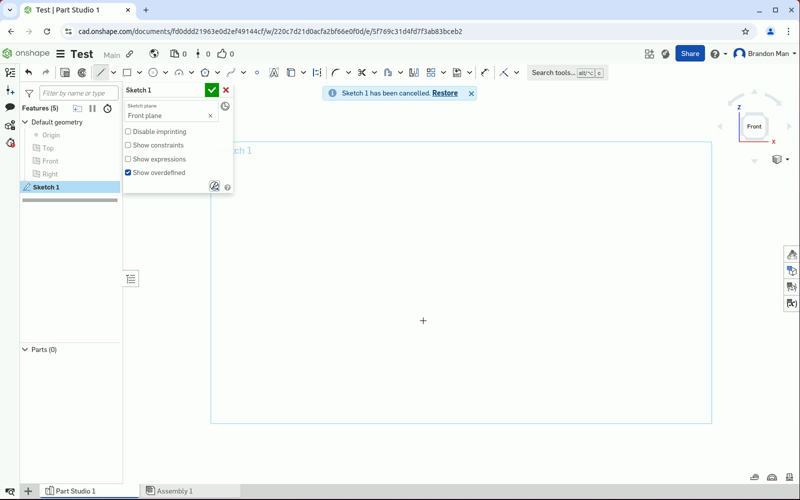
key_up(shift)
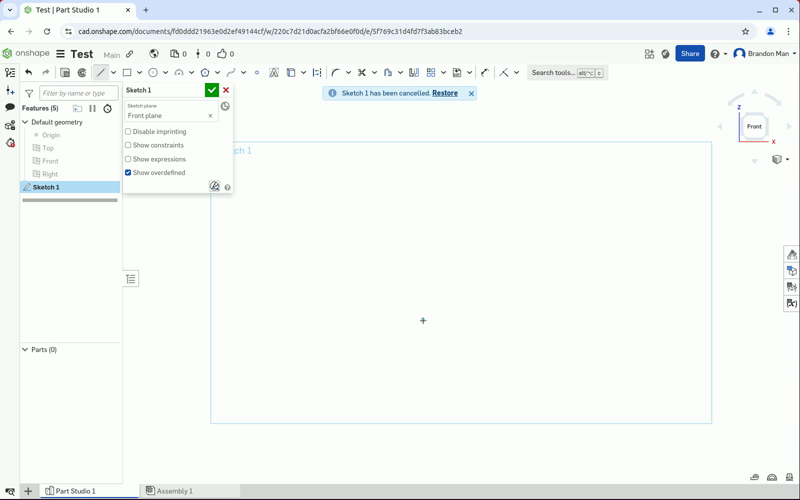
key_down(shift)
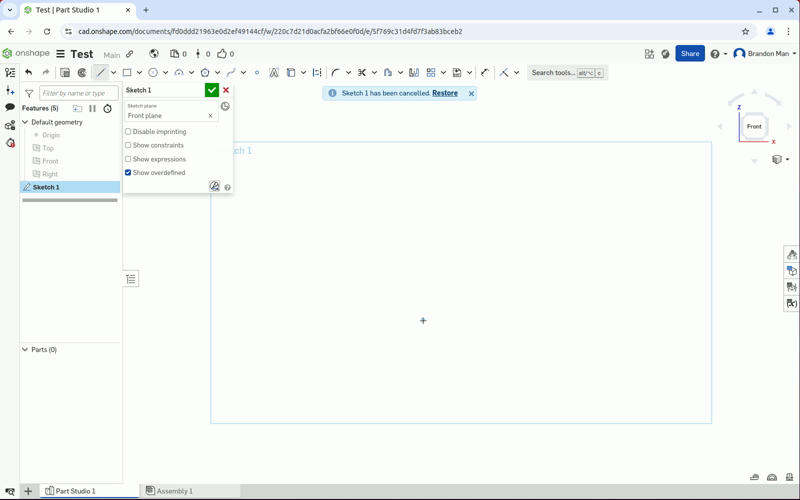
mouse_move(498, 320)
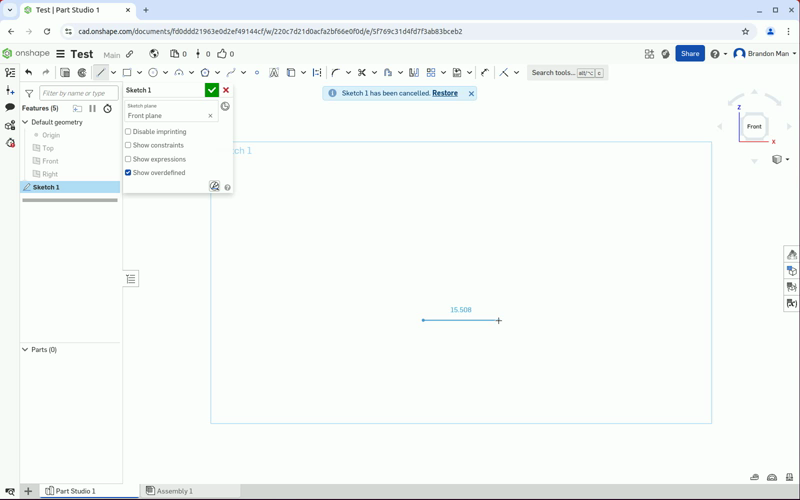
click(498, 320)
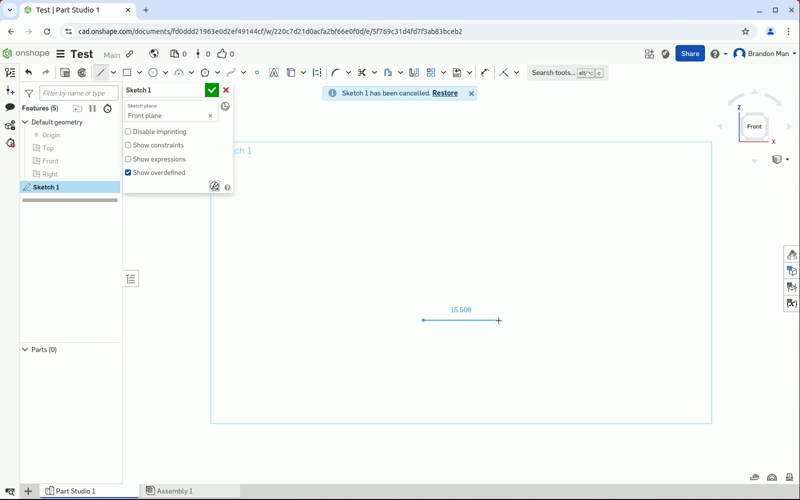
key_up(shift)
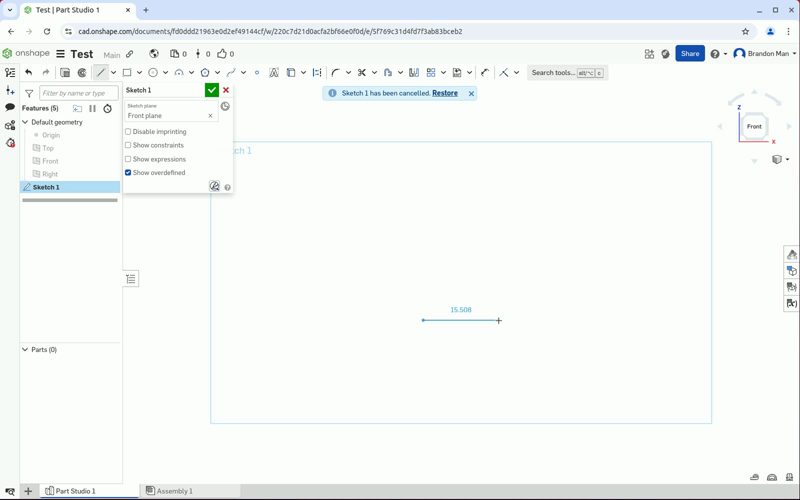
key_down(shift)
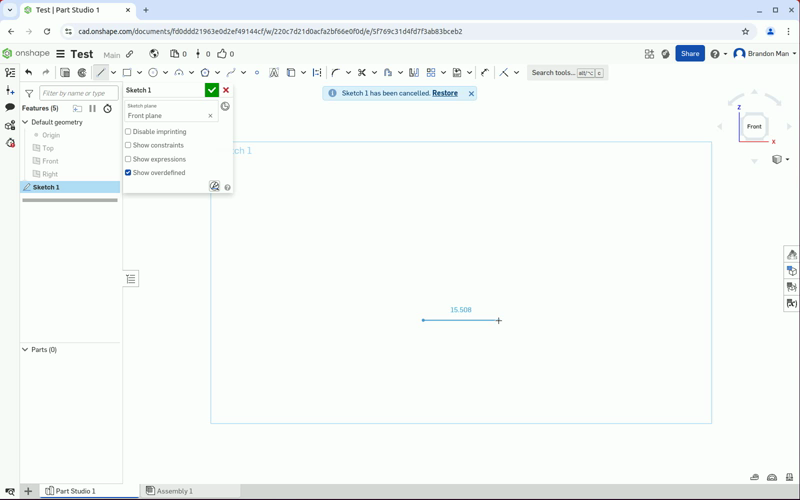
mouse_move(498, 245)
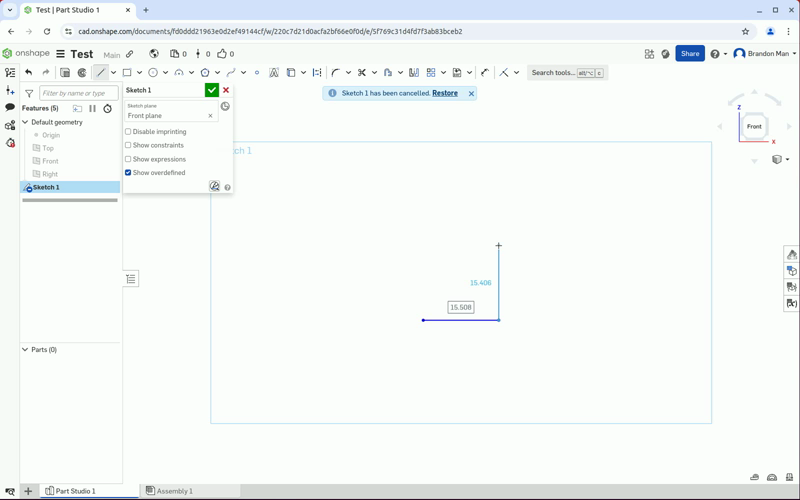
click(498, 245)
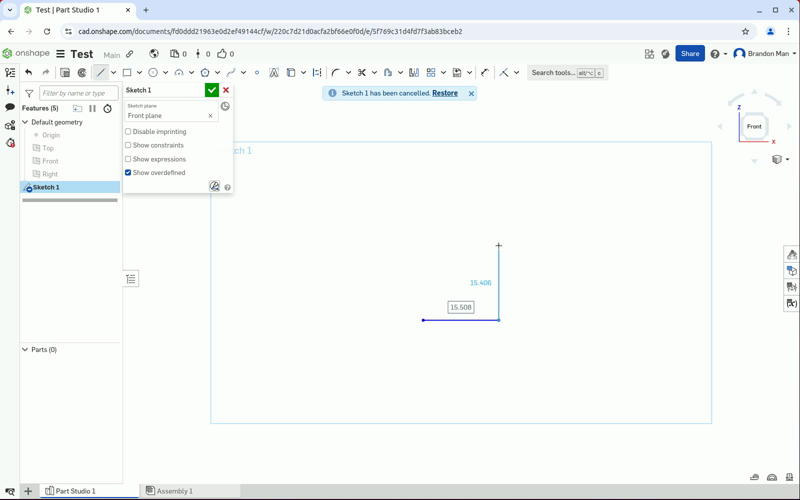
key_up(shift)
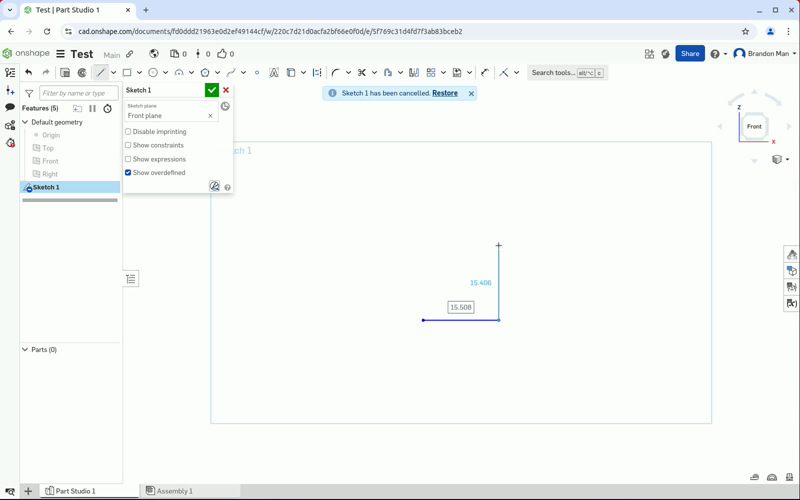
key_down(shift)
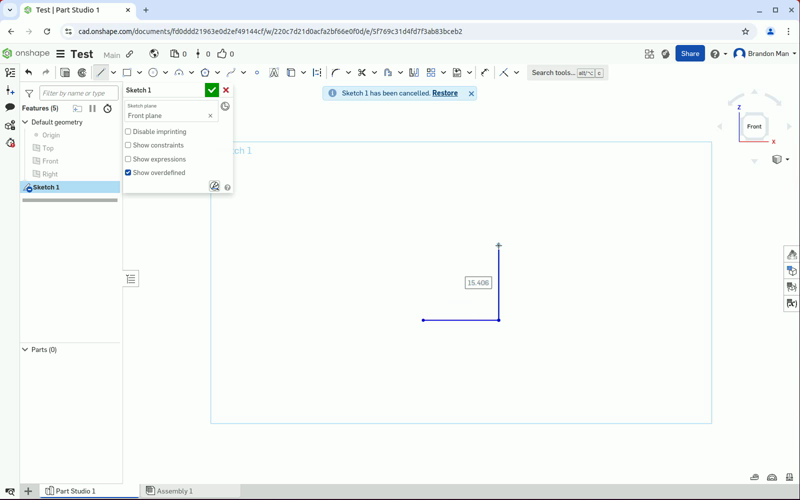
mouse_move(423, 245)
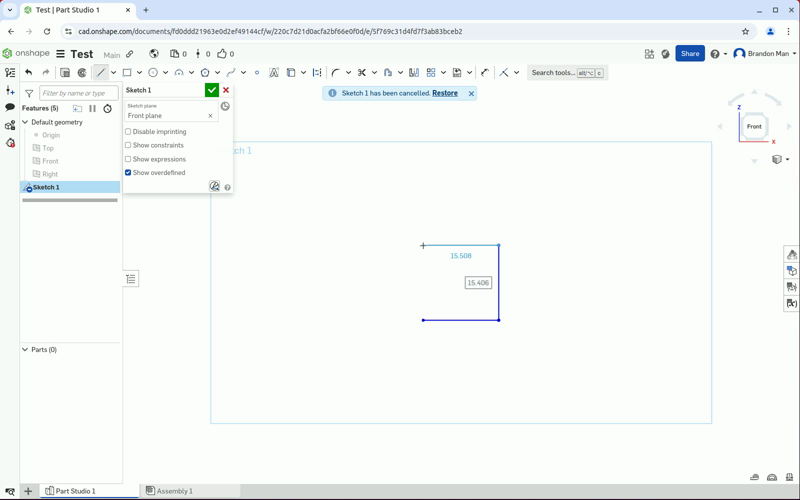
click(423, 245)
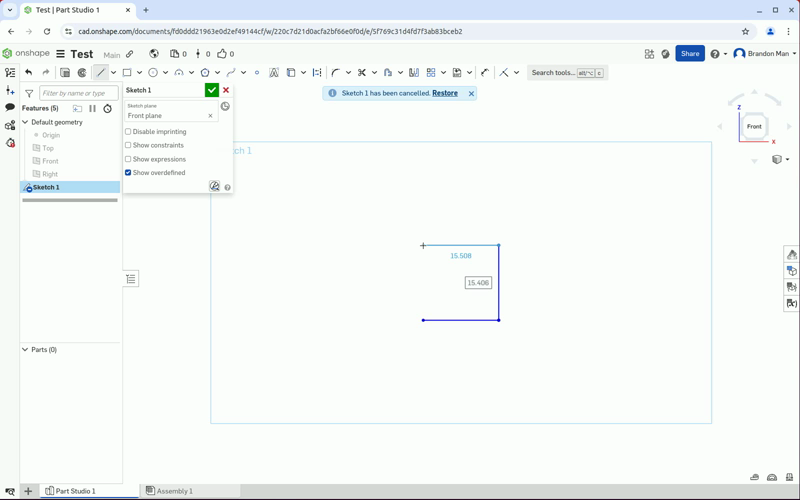
key_up(shift)
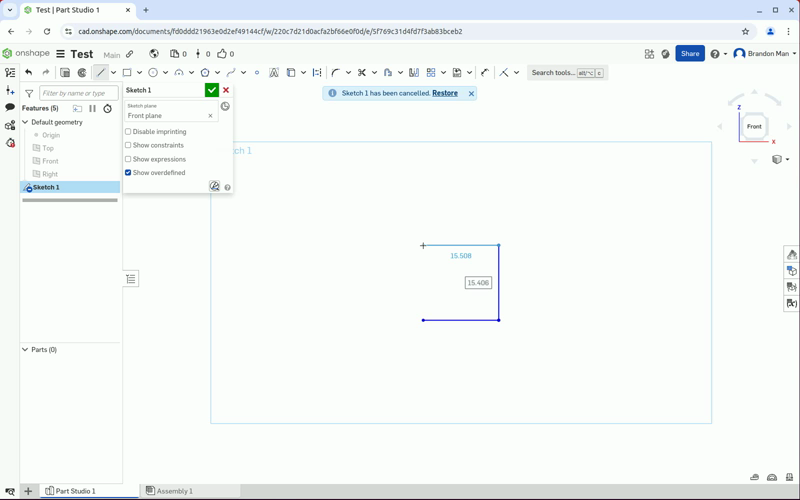
key_down(shift)
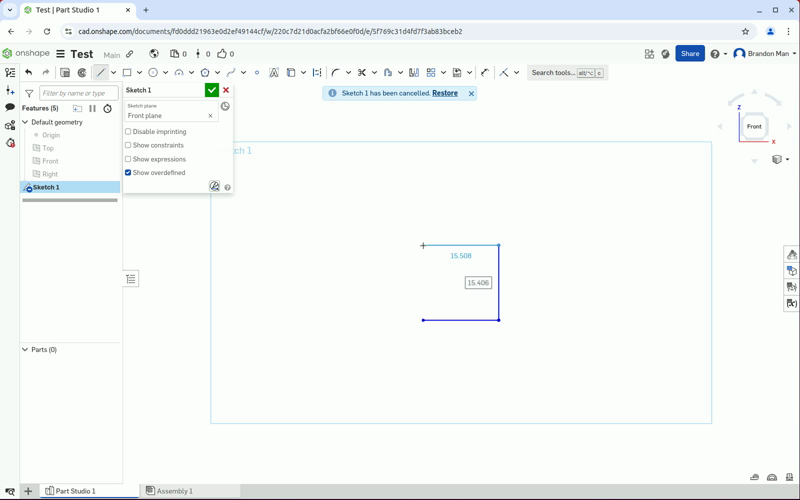
mouse_move(423, 320)
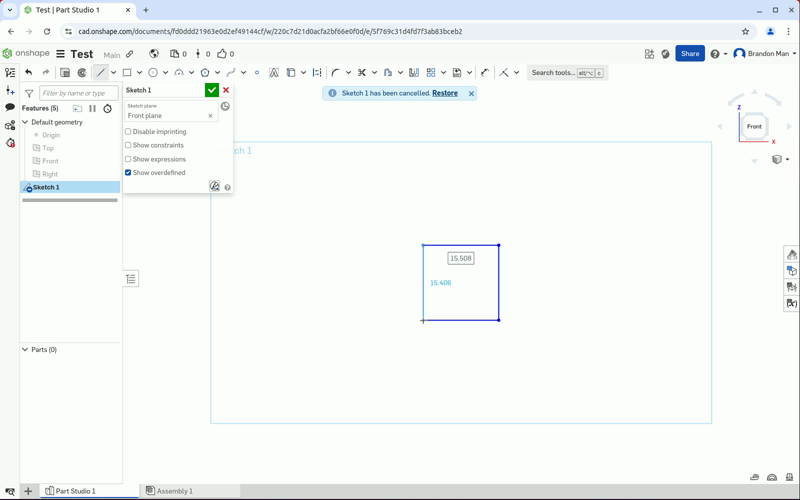
key_up(shift)
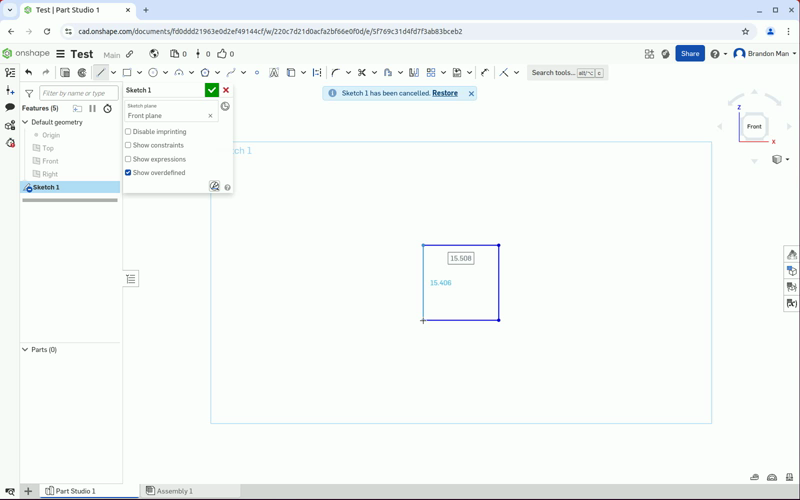
click(423, 320)
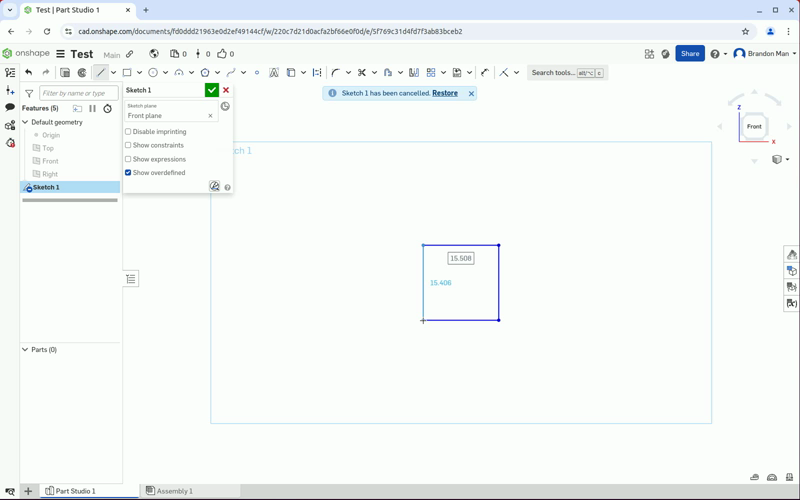
key(esc)
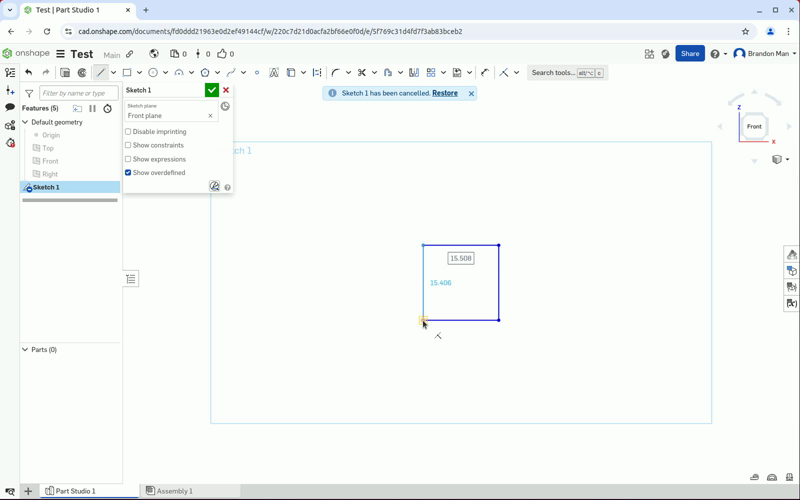
mouse_move(473, 309)
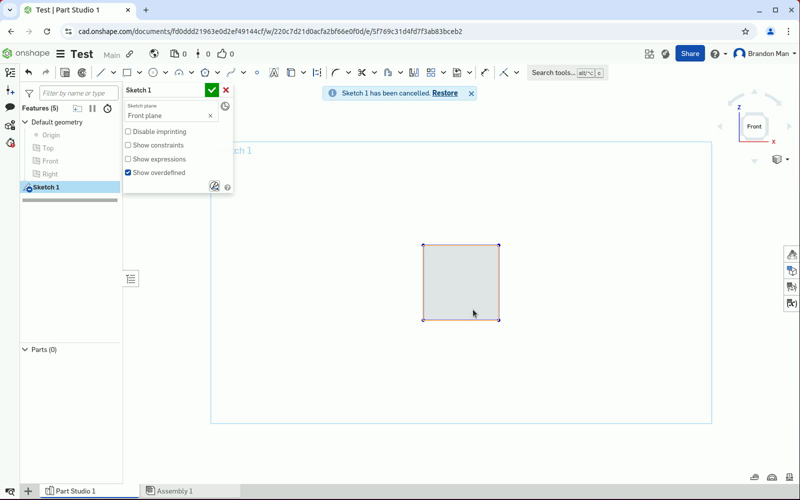
click(473, 309)
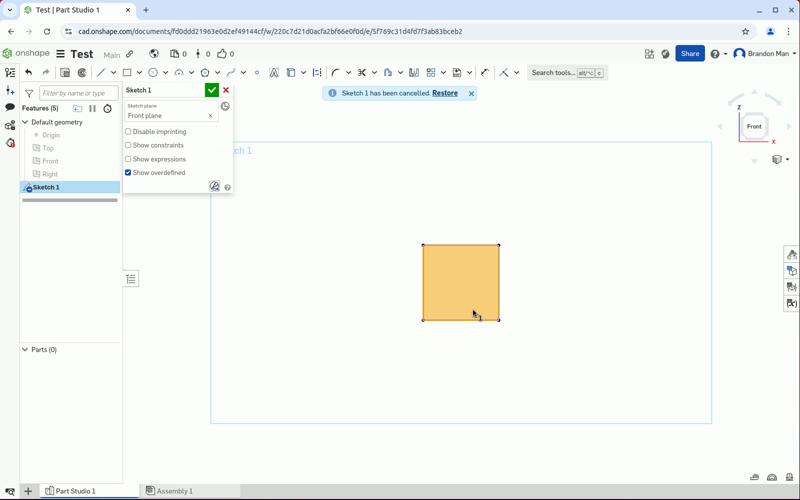
mouse_move(73, 352)
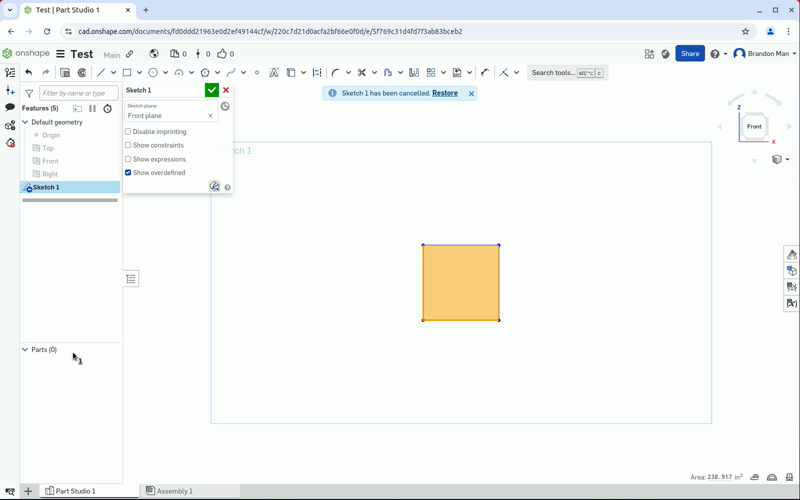
key(shift+y)
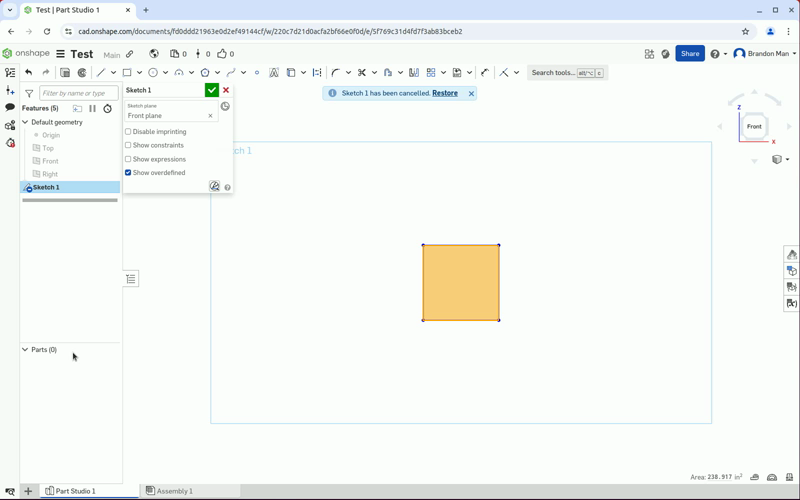
key(shift+e)
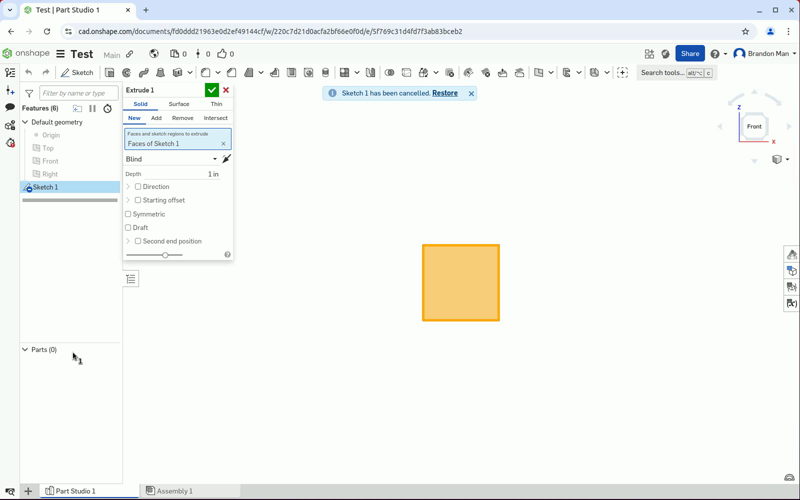
mouse_move(143, 106)
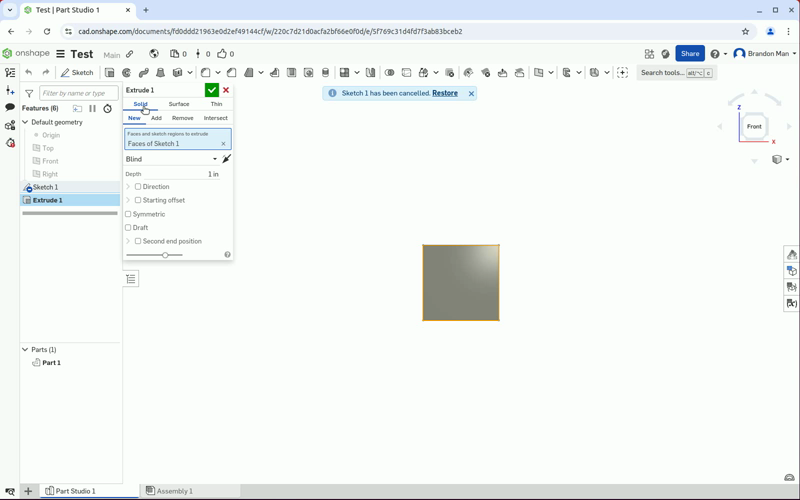
click(143, 106)
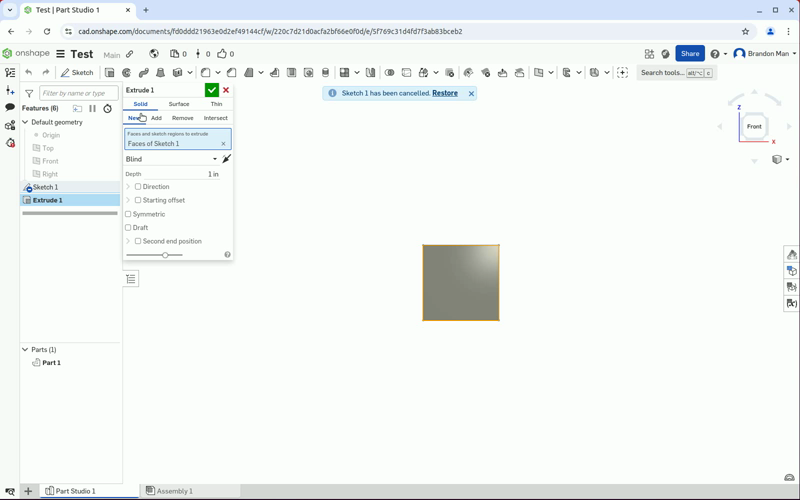
mouse_move(137, 120)
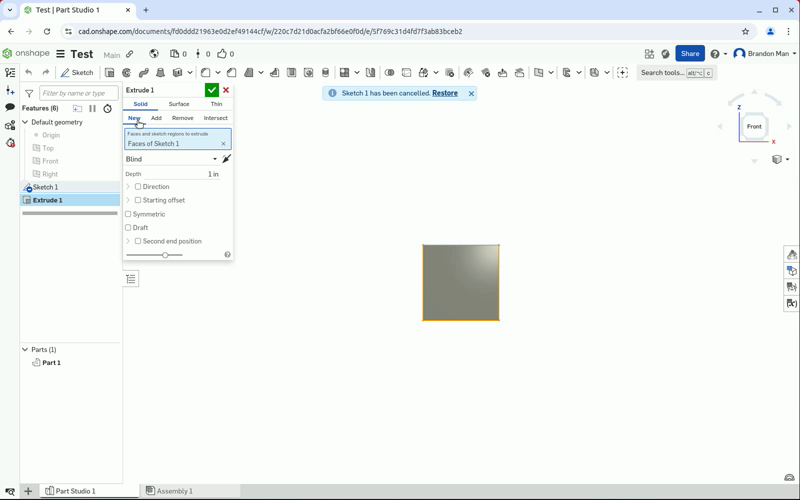
click(137, 120)
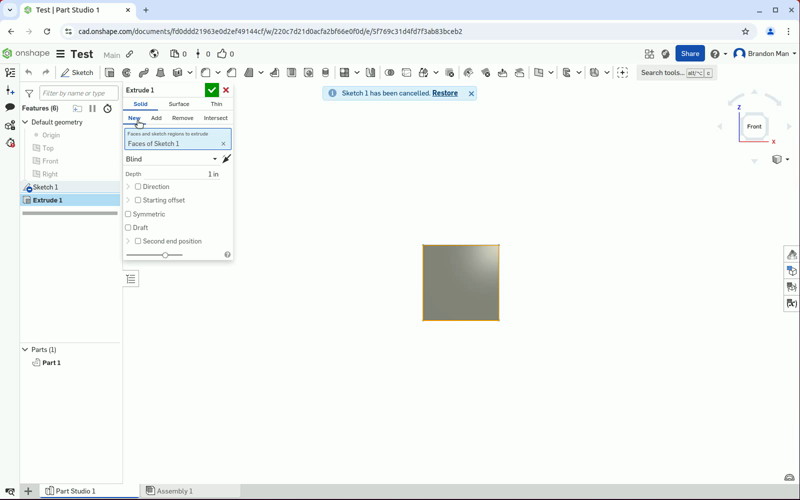
key(tab, 4)
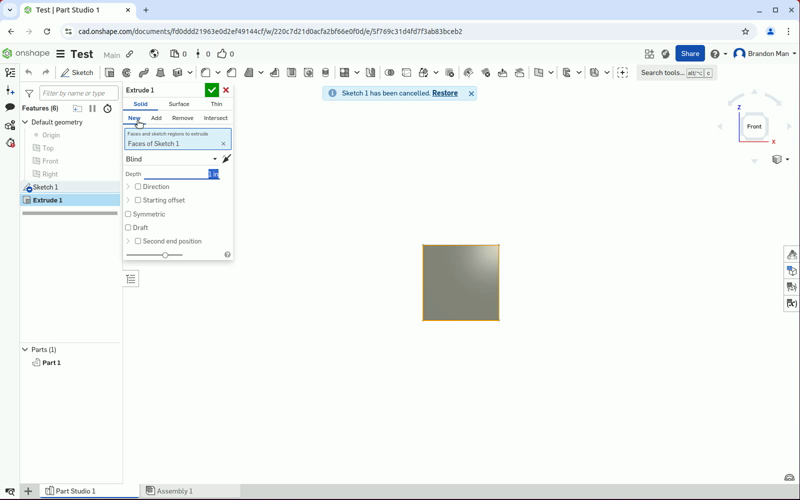
text(15.405)
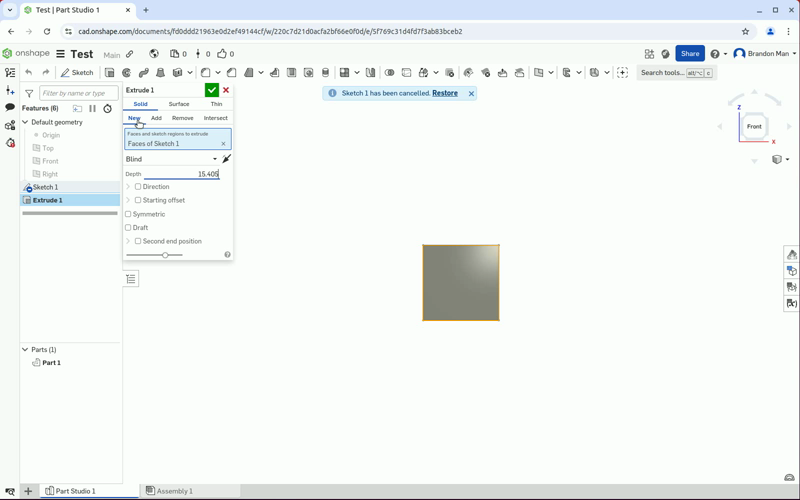
key(enter)
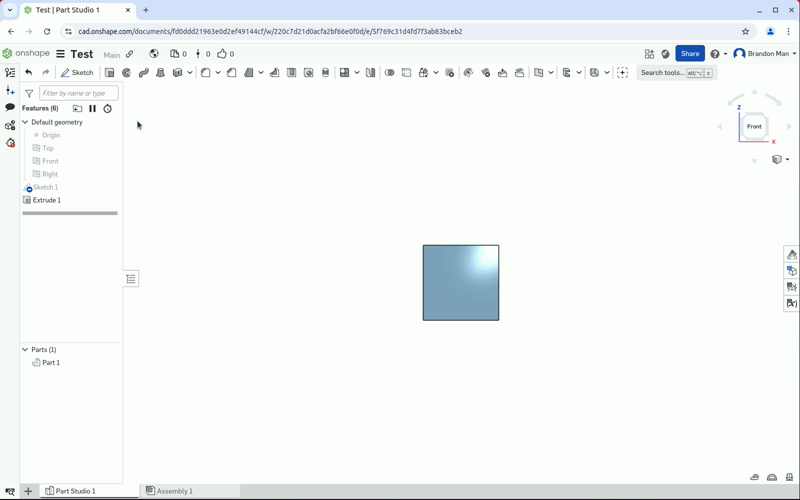
key(shift+h)
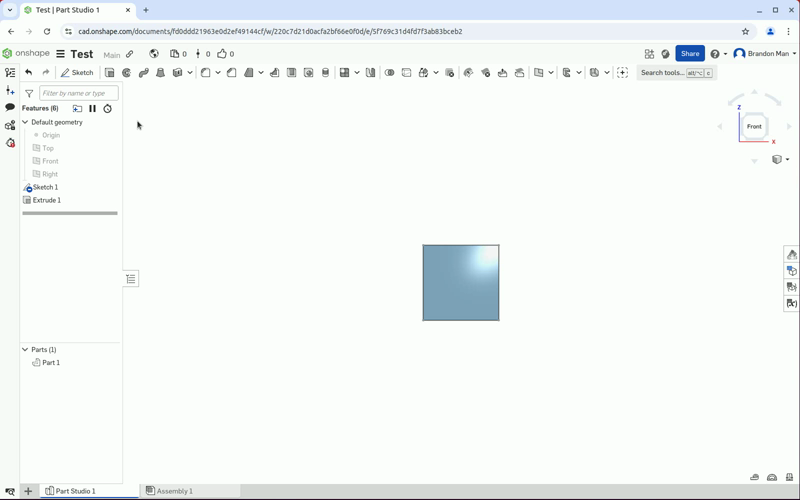
key(shift+h)
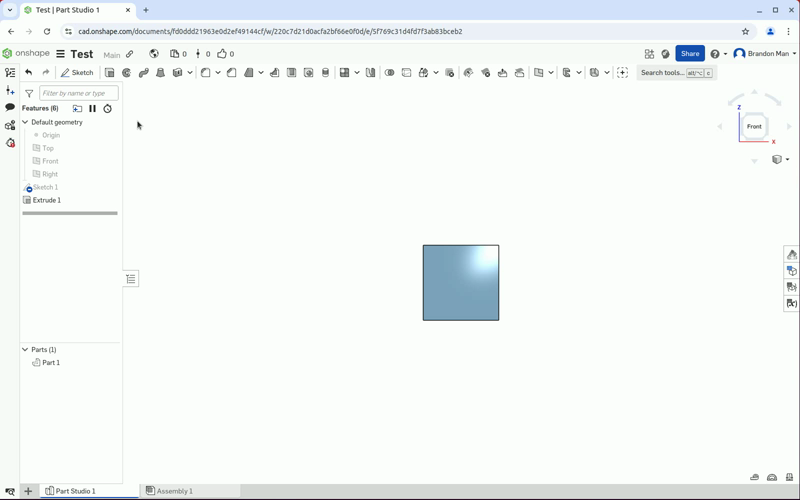
mouse_move(73, 189)
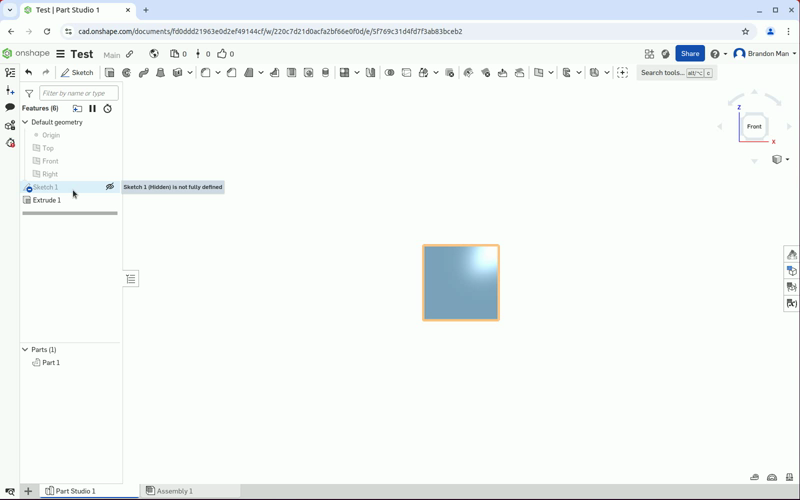
click(73, 189)
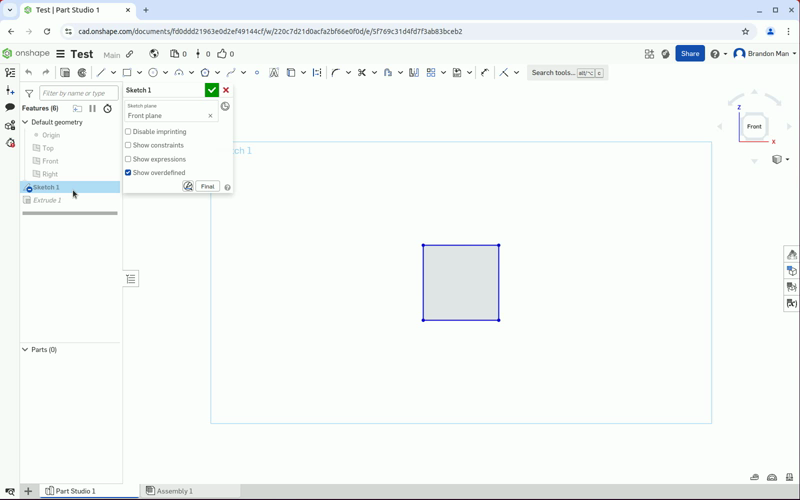
mouse_move(229, 92)
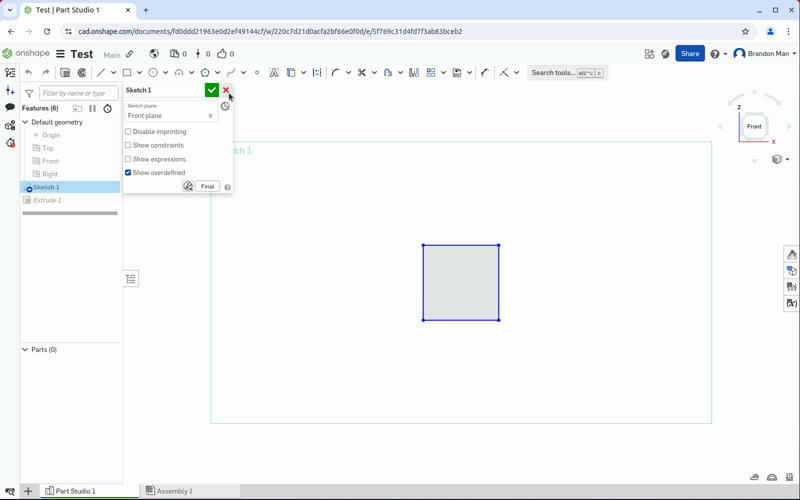
click(229, 92)
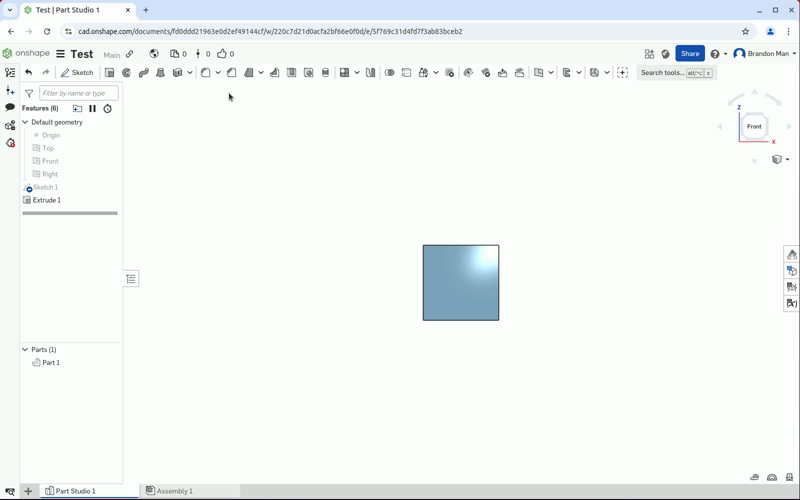
mouse_move(541, 75)
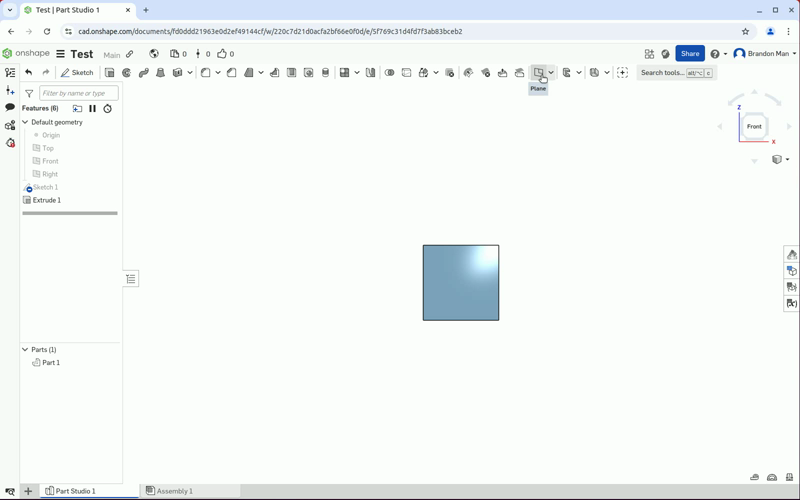
click(541, 75)
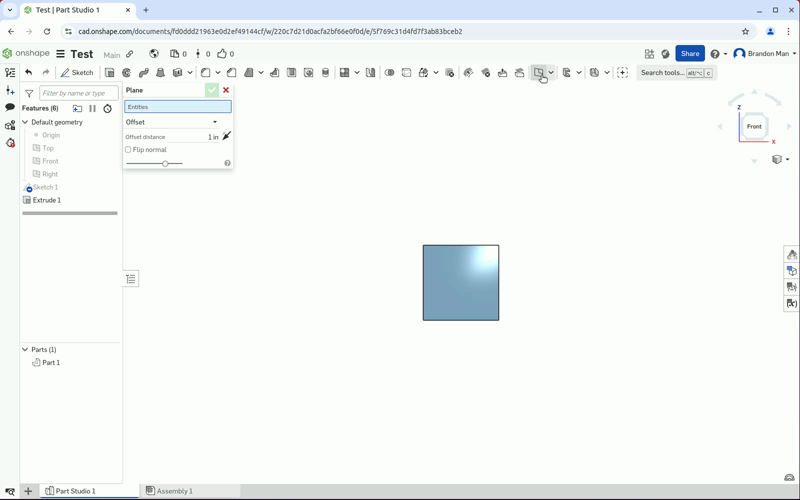
mouse_move(73, 163)
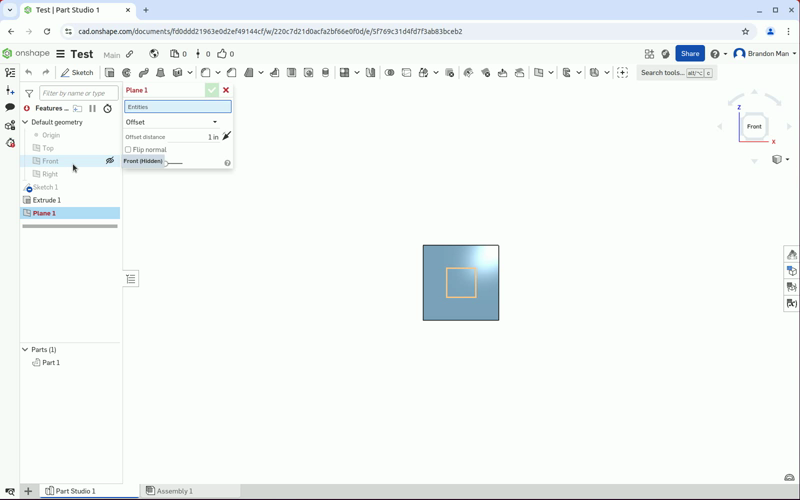
click(73, 163)
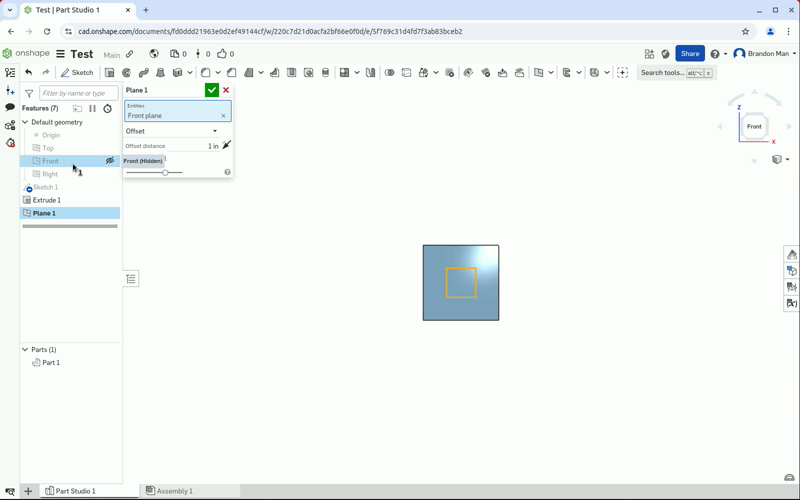
key(tab, 2)
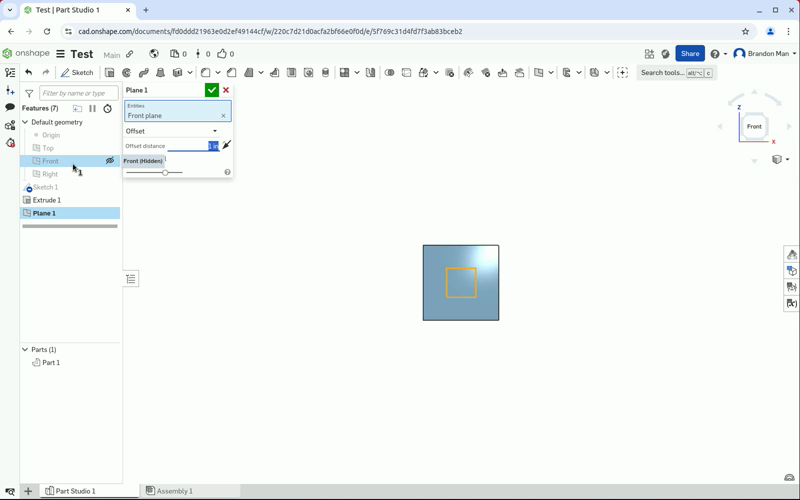
text(15.405)
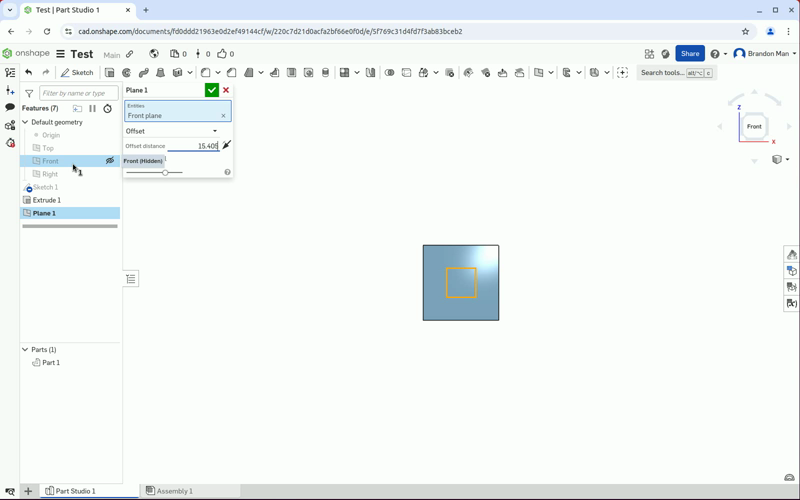
key(enter, 2)
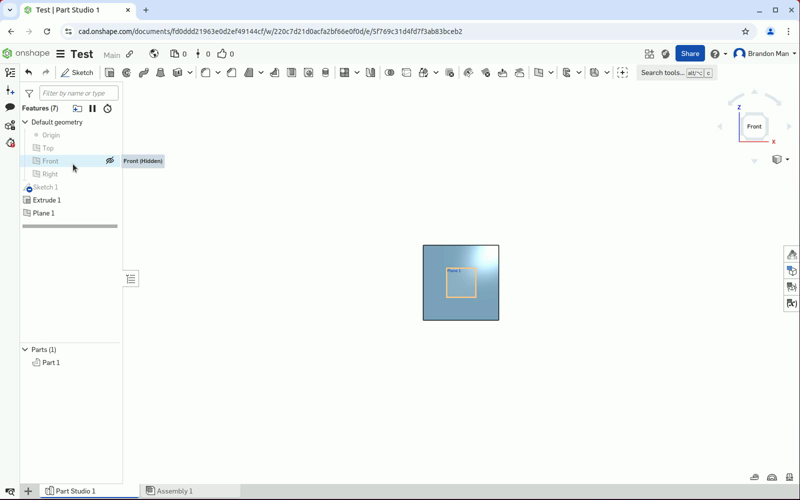
key(shift+s)
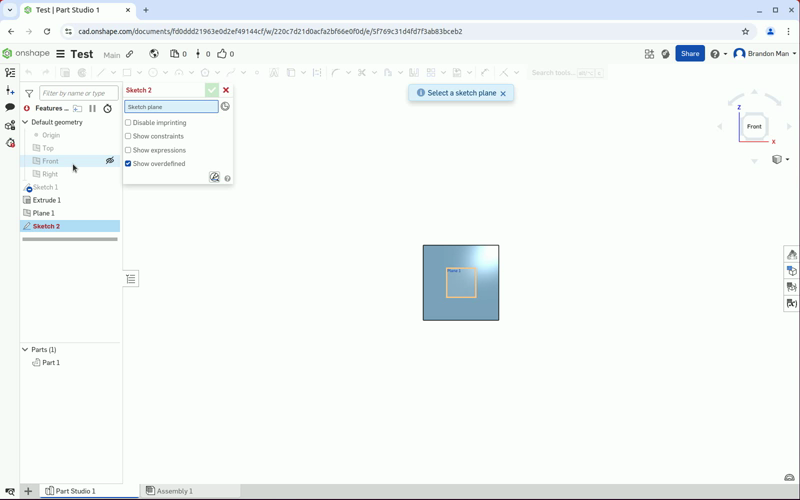
mouse_move(73, 215)
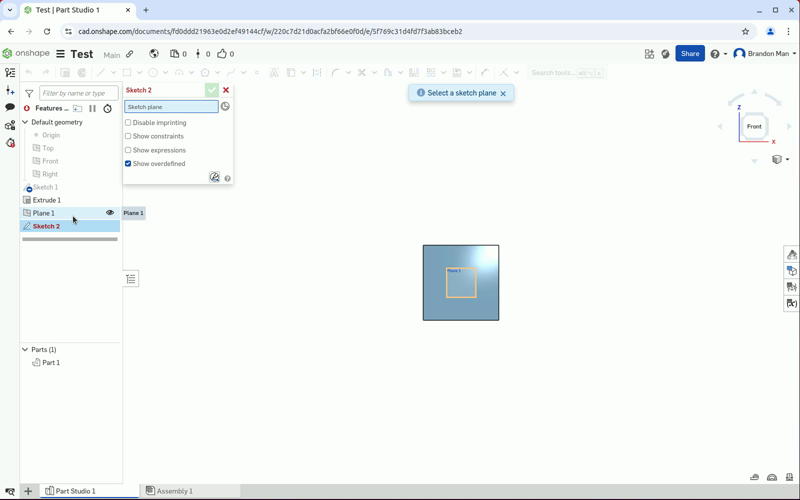
click(73, 215)
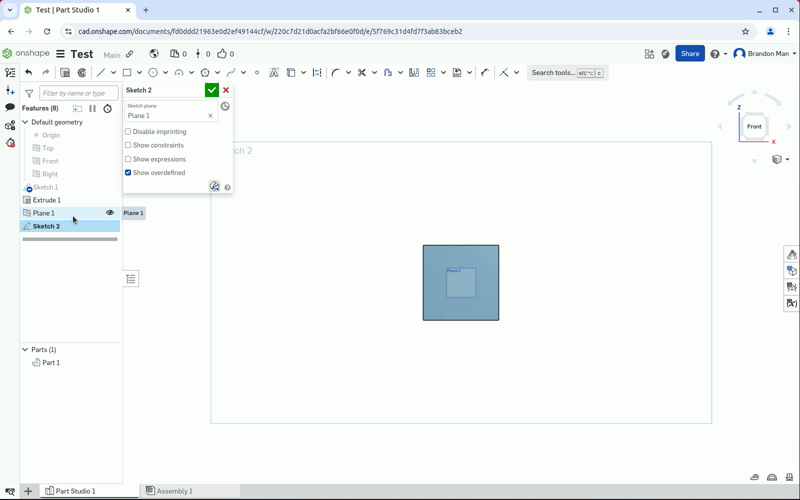
mouse_move(73, 352)
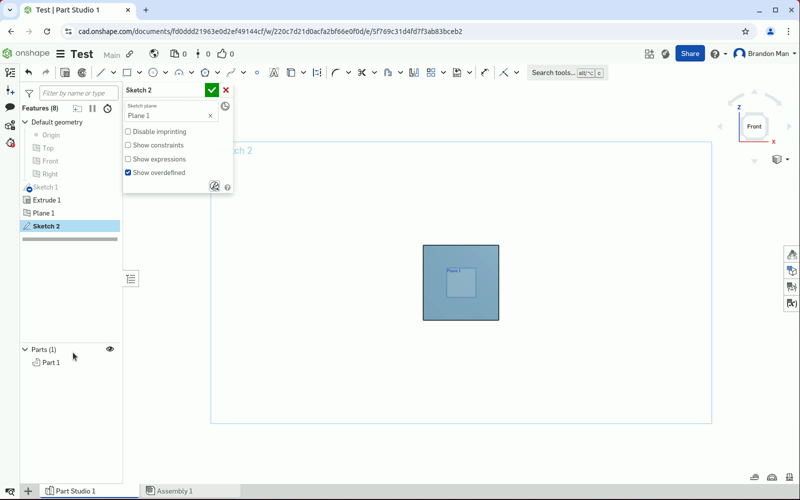
key(y)
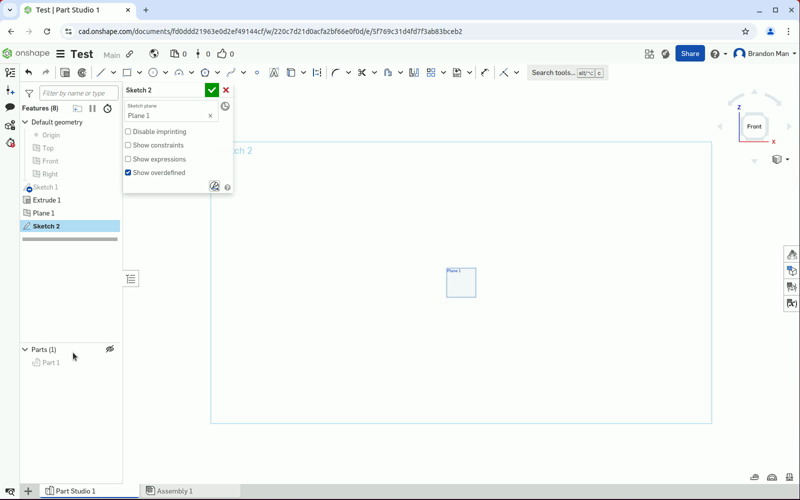
key(l)
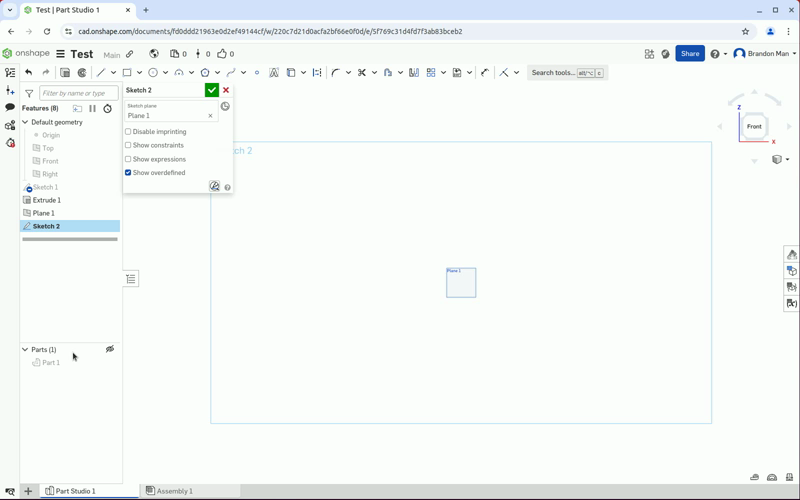
key_down(shift)
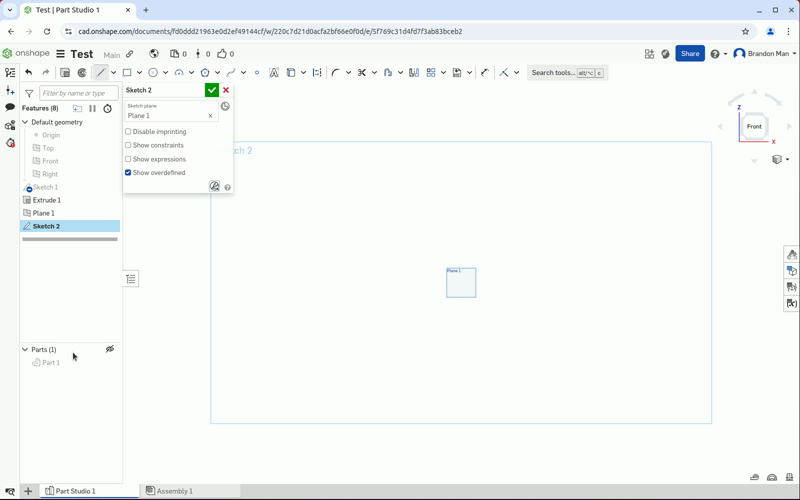
mouse_move(441, 301)
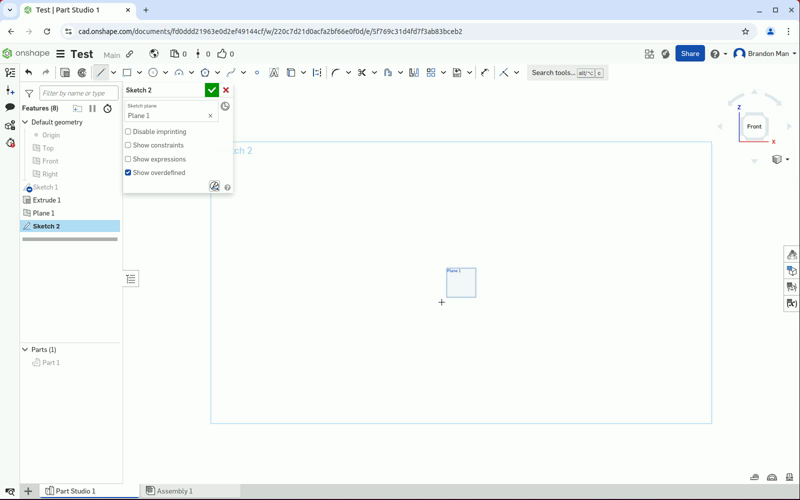
click(441, 301)
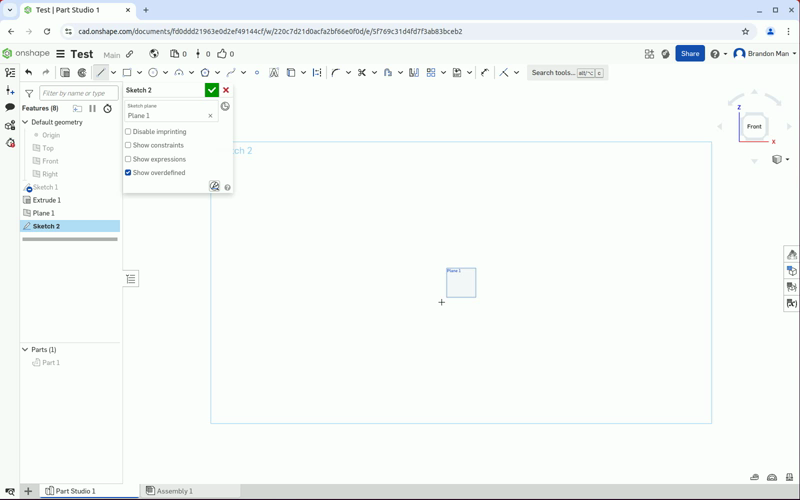
key_up(shift)
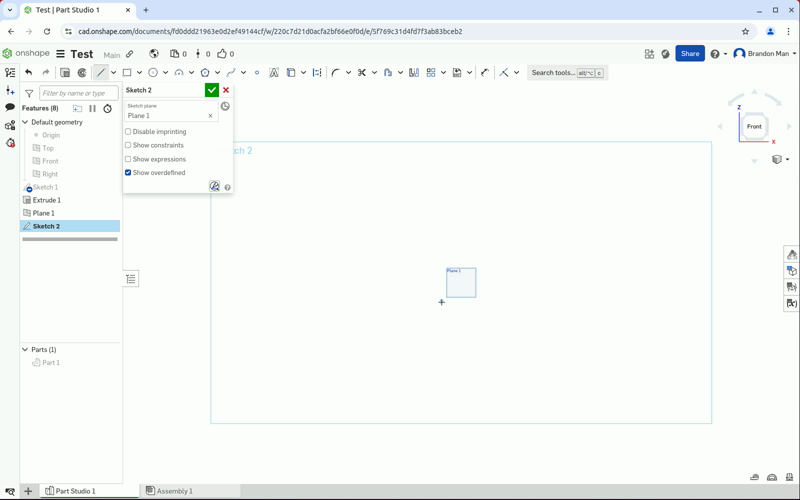
key_down(shift)
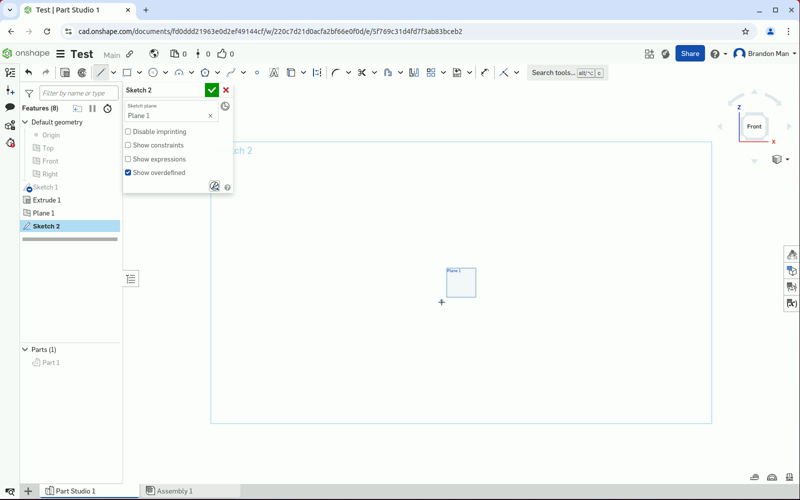
mouse_move(471, 301)
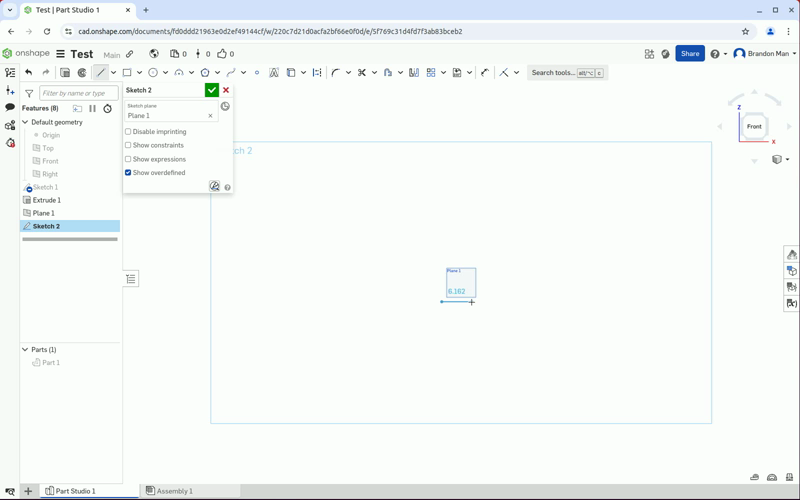
mouse_move(480, 301)
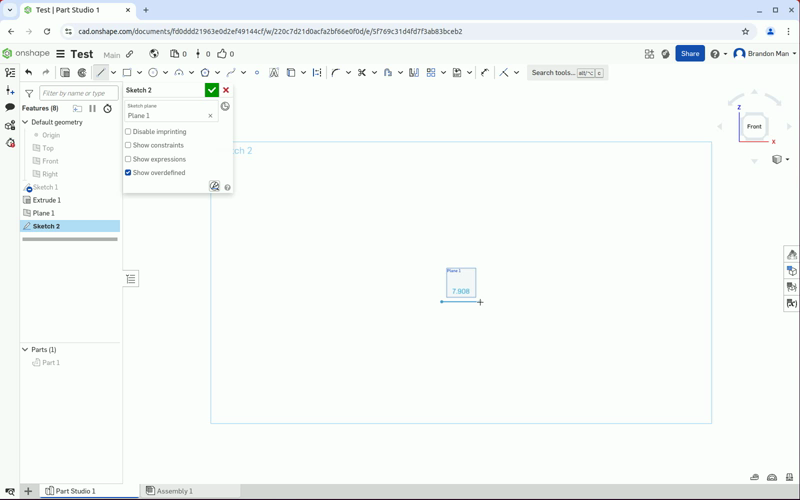
click(480, 301)
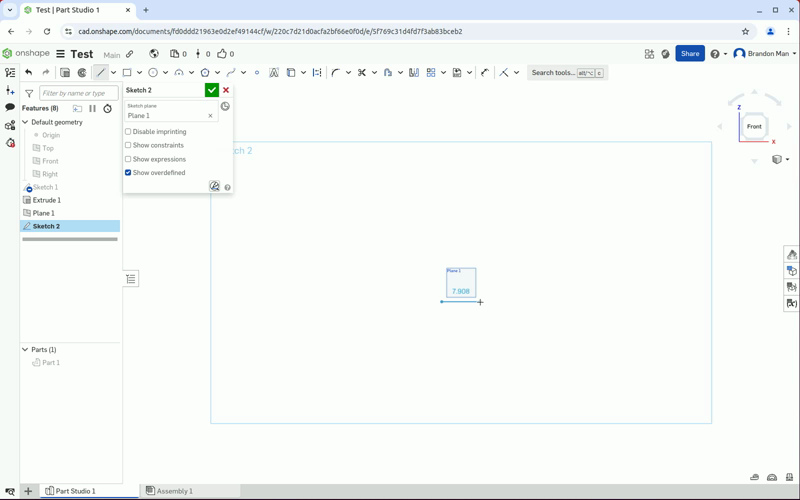
key_up(shift)
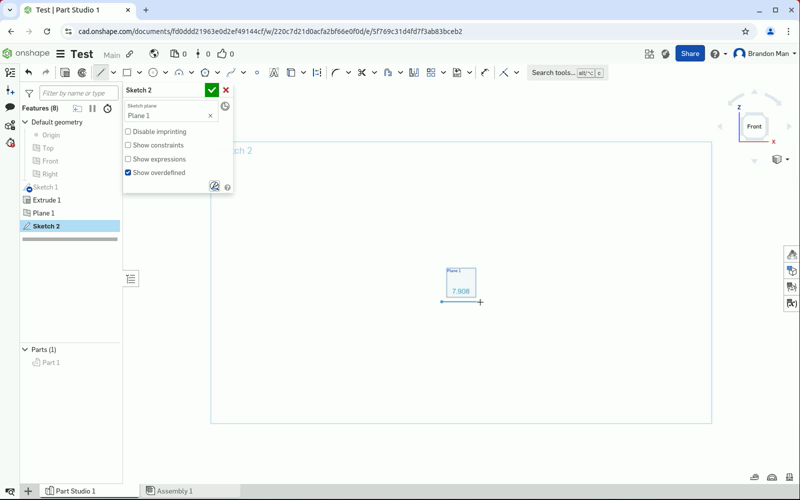
key_down(shift)
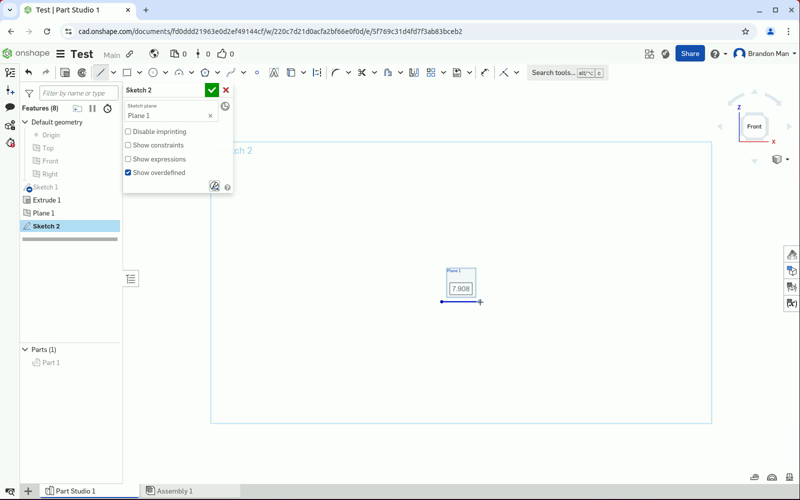
mouse_move(510, 301)
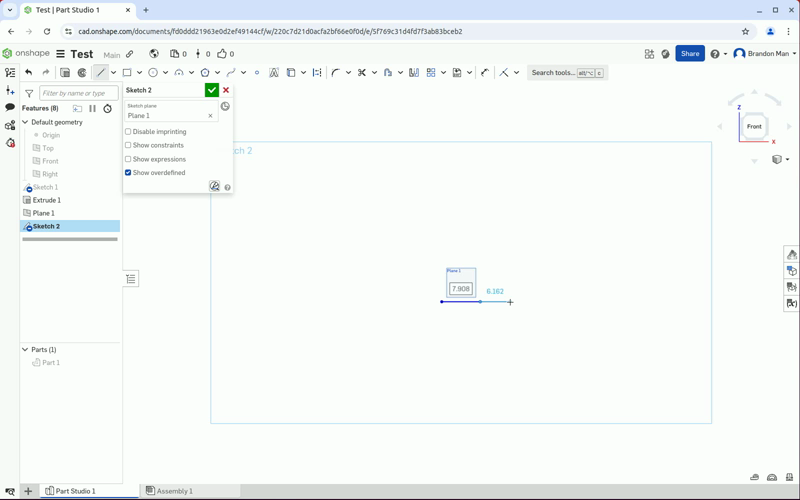
mouse_move(480, 263)
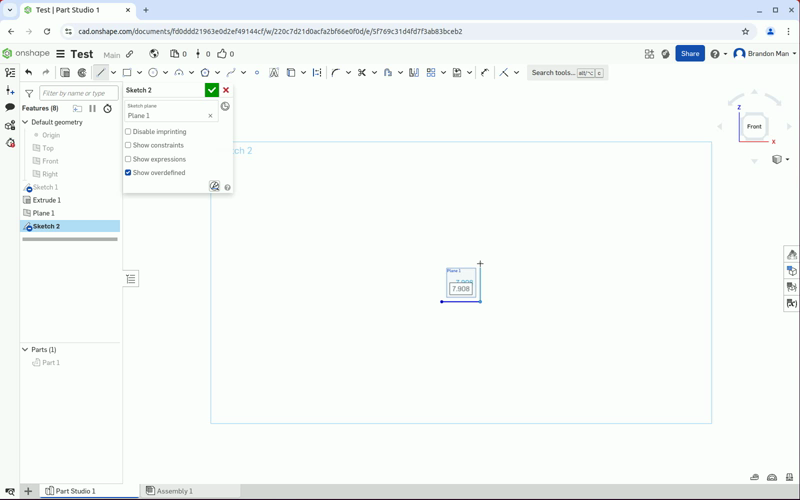
click(480, 263)
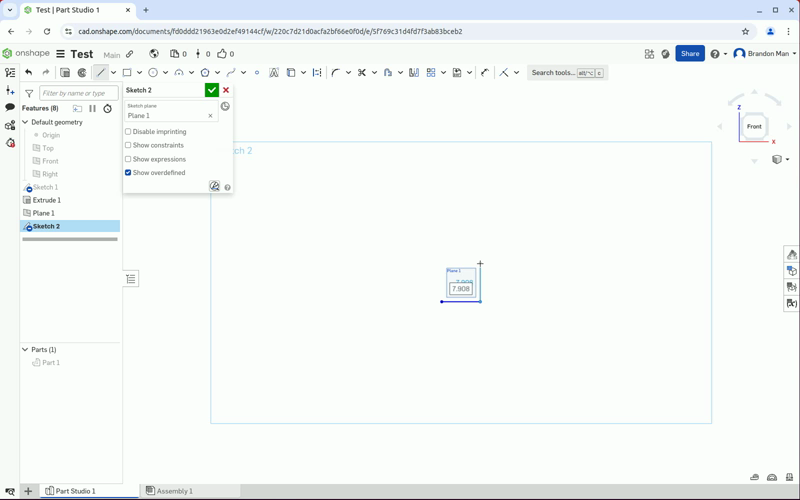
key_up(shift)
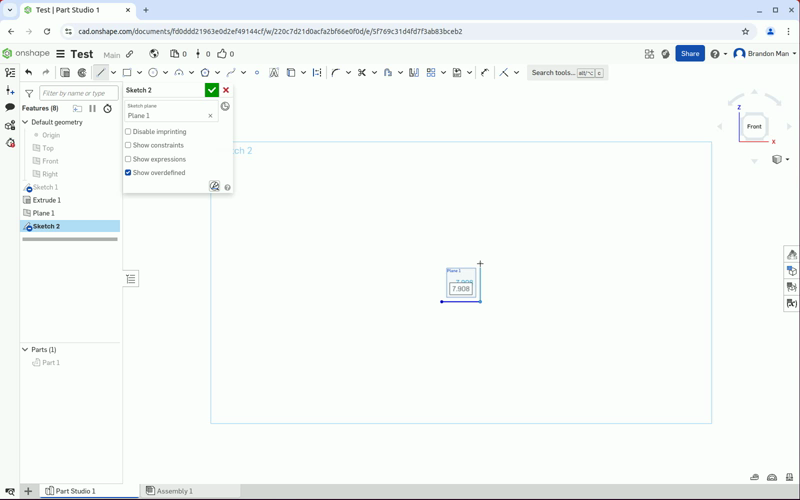
key_down(shift)
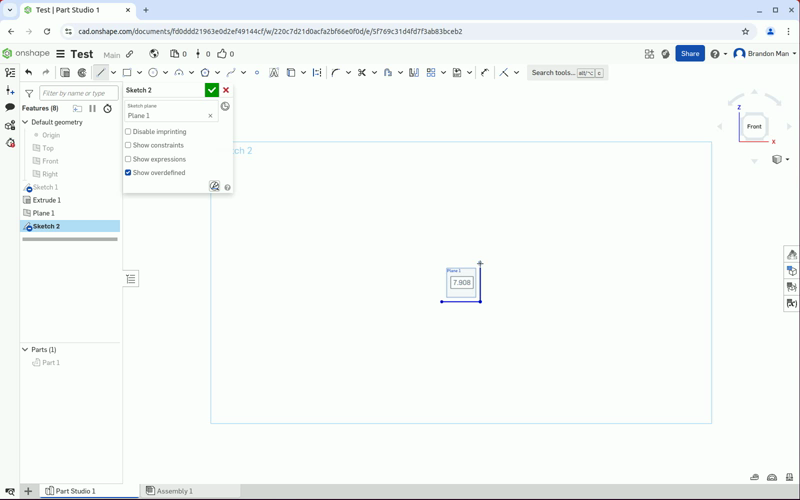
mouse_move(510, 263)
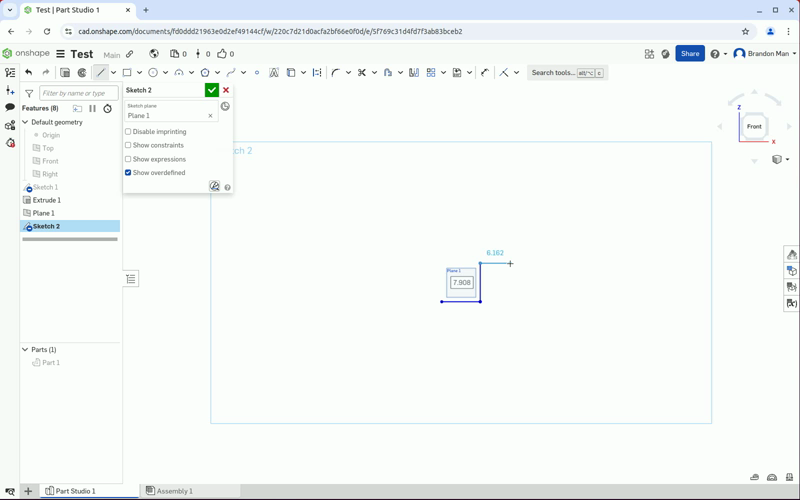
mouse_move(441, 263)
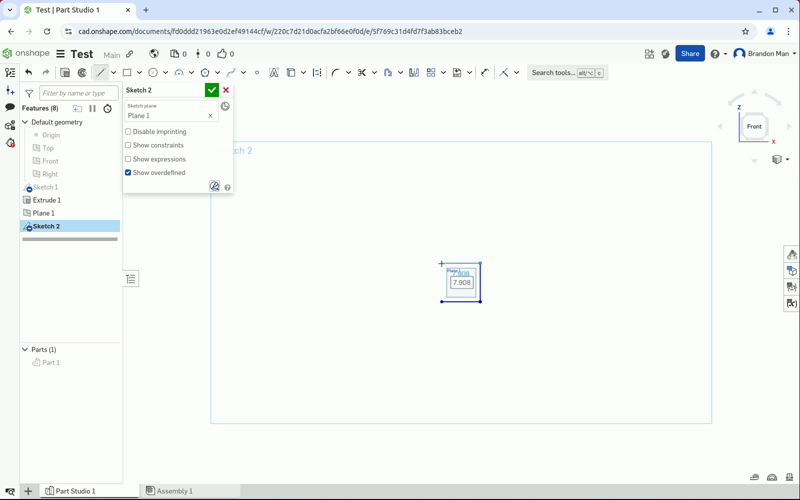
click(441, 263)
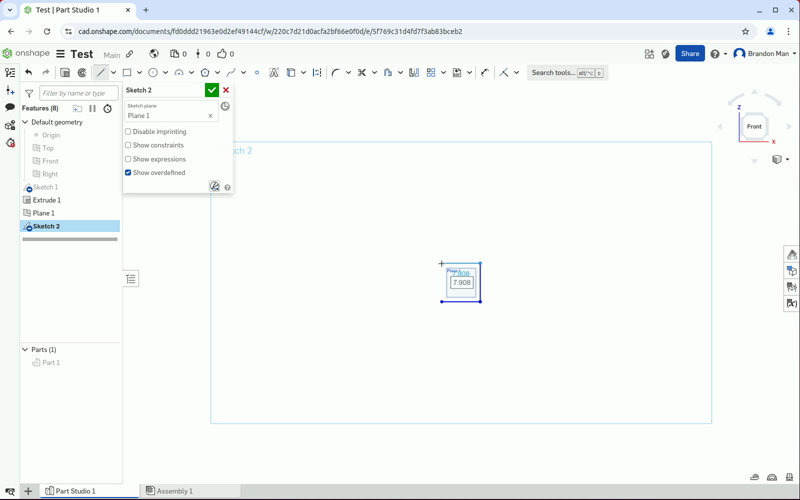
key_up(shift)
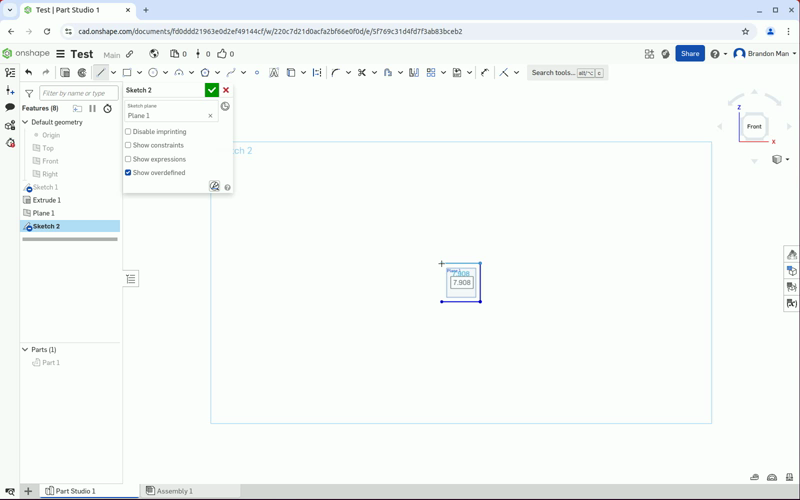
mouse_move(471, 263)
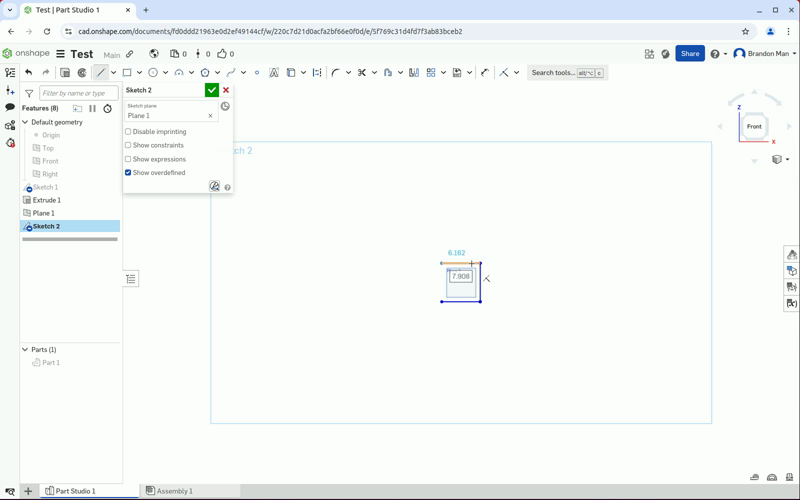
key_down(shift)
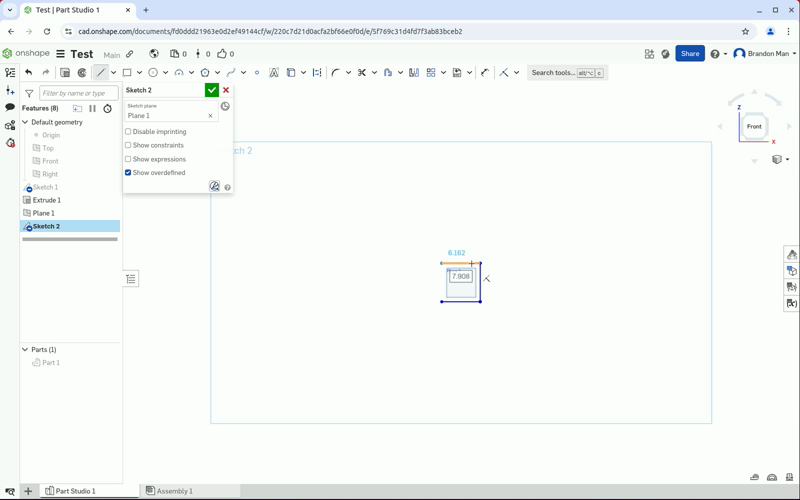
mouse_move(441, 301)
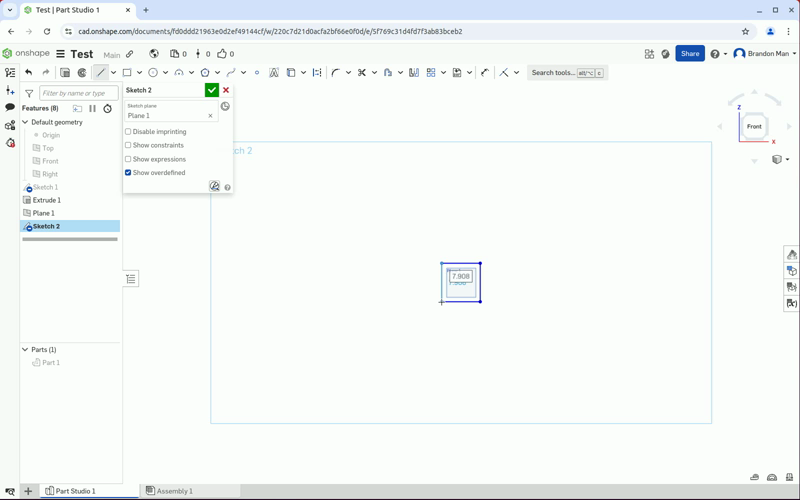
key_up(shift)
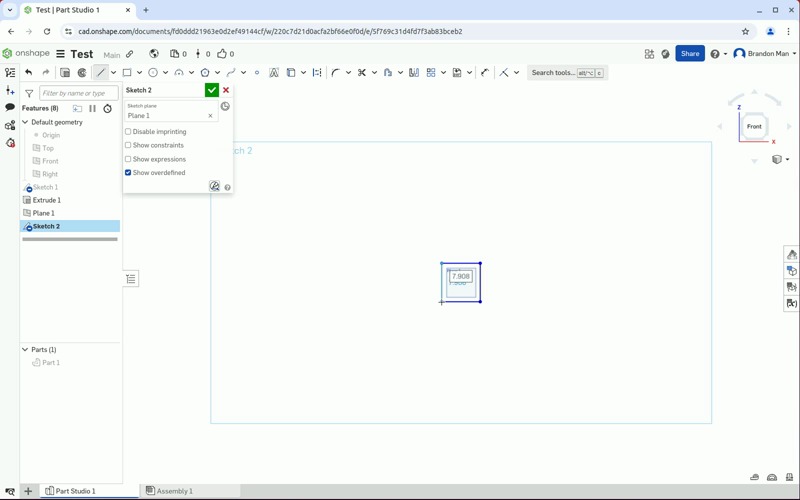
click(441, 301)
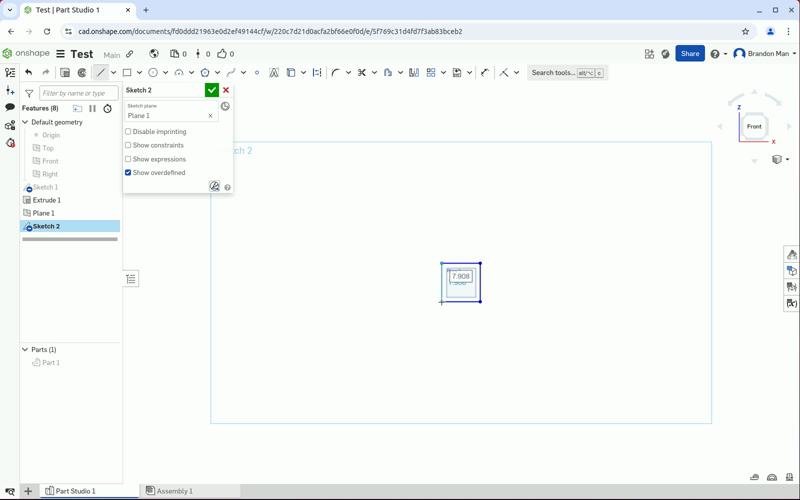
key(esc)
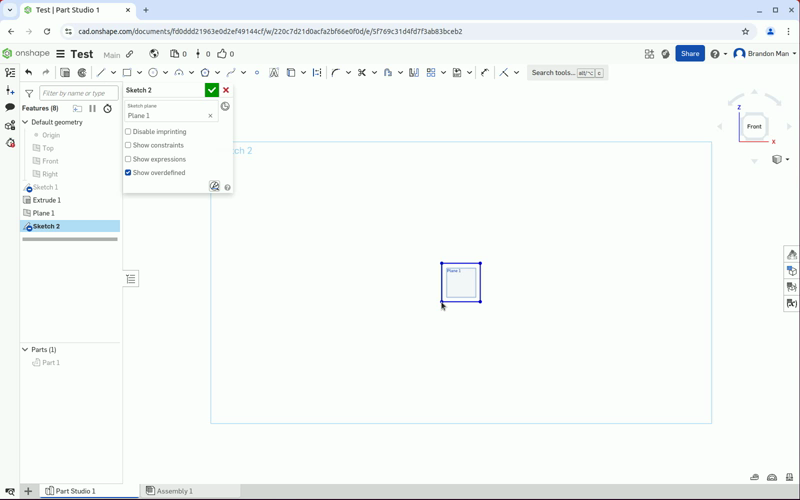
mouse_move(446, 278)
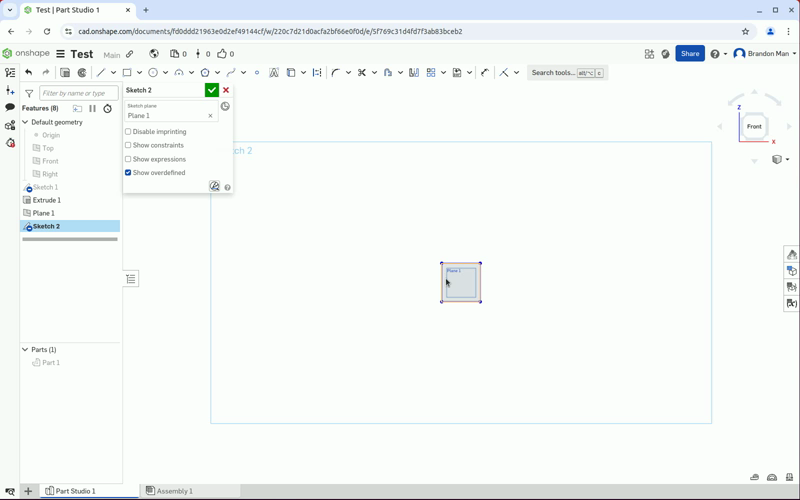
scroll(6)
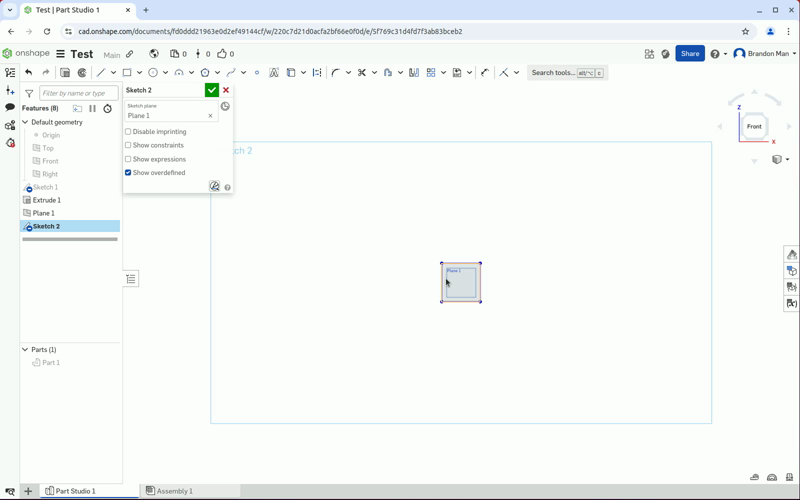
scroll(6)
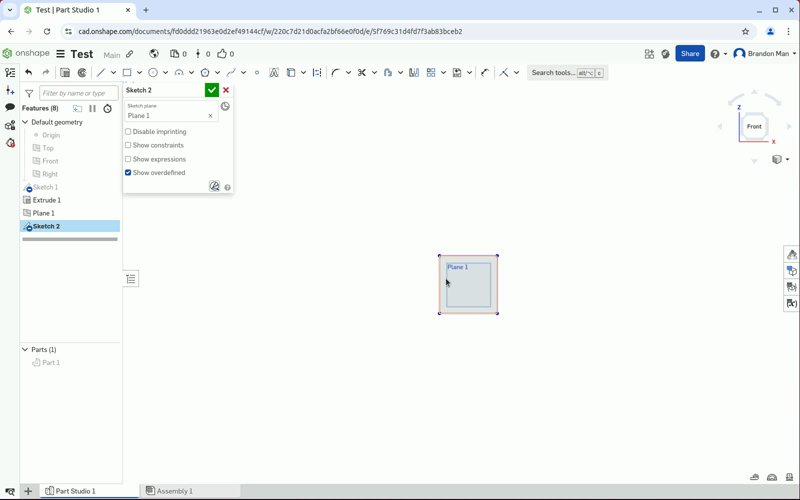
scroll(6)
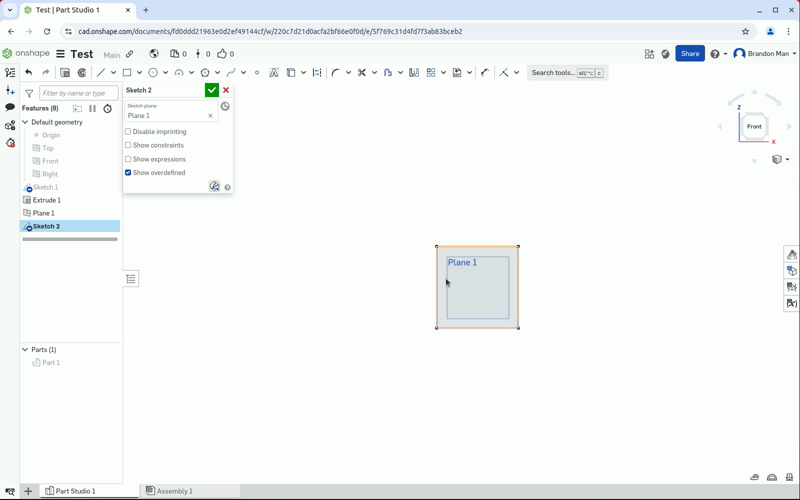
scroll(6)
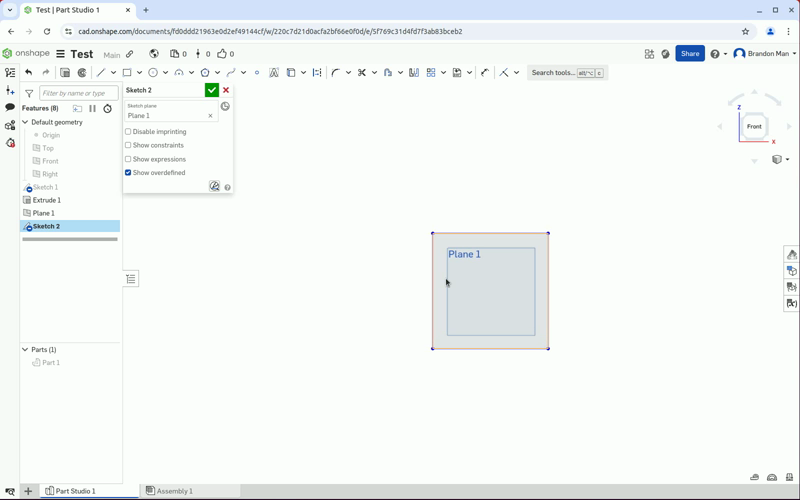
scroll(6)
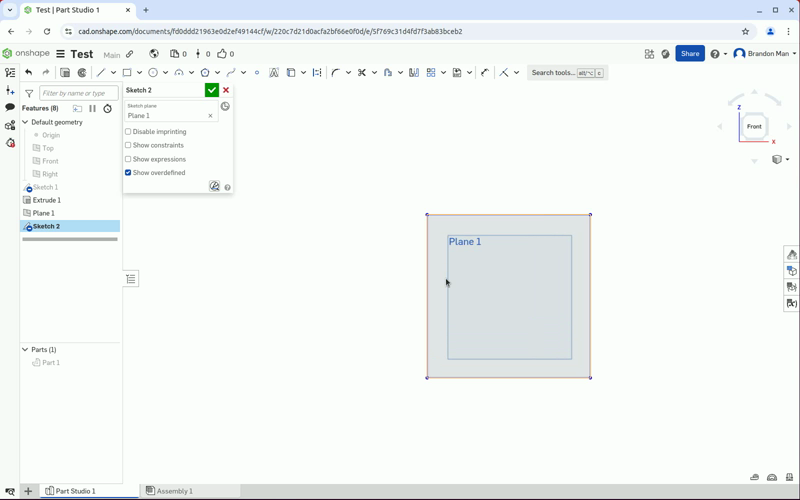
scroll(6)
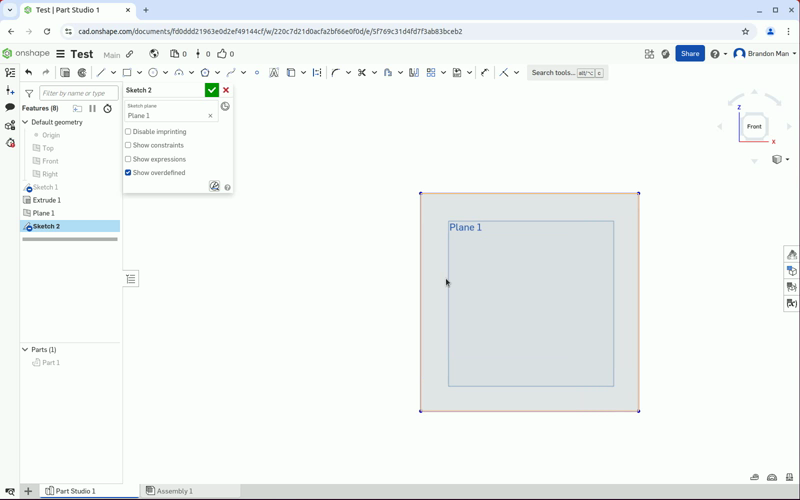
scroll(6)
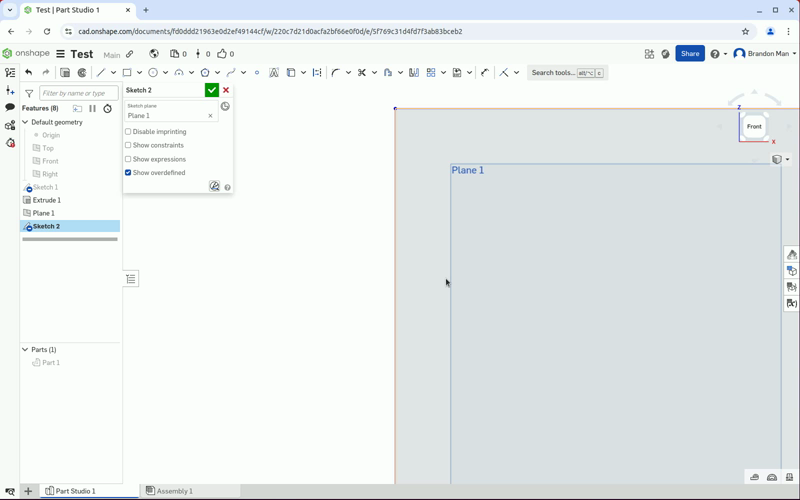
click(446, 278)
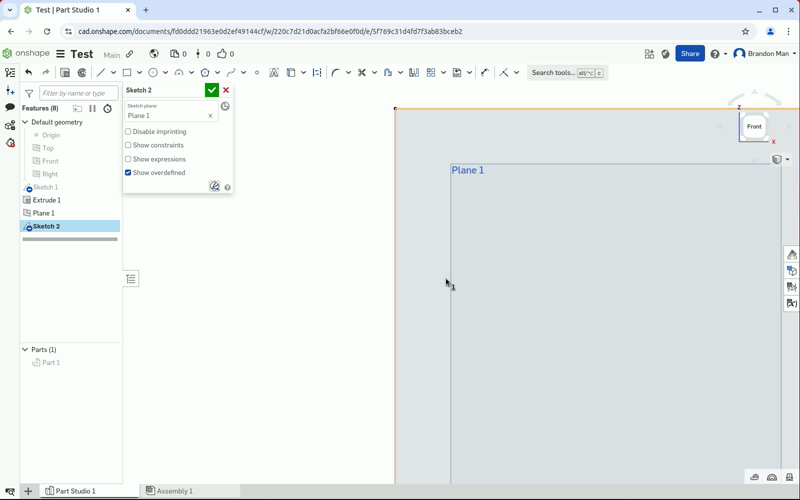
scroll(-6)
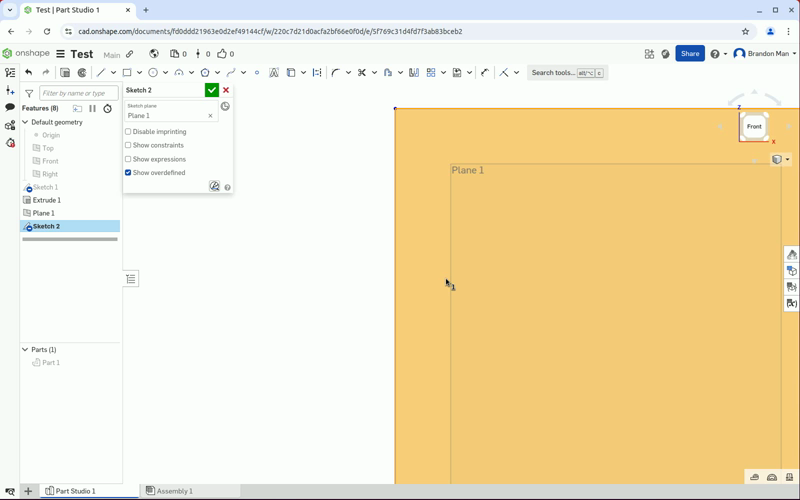
scroll(-6)
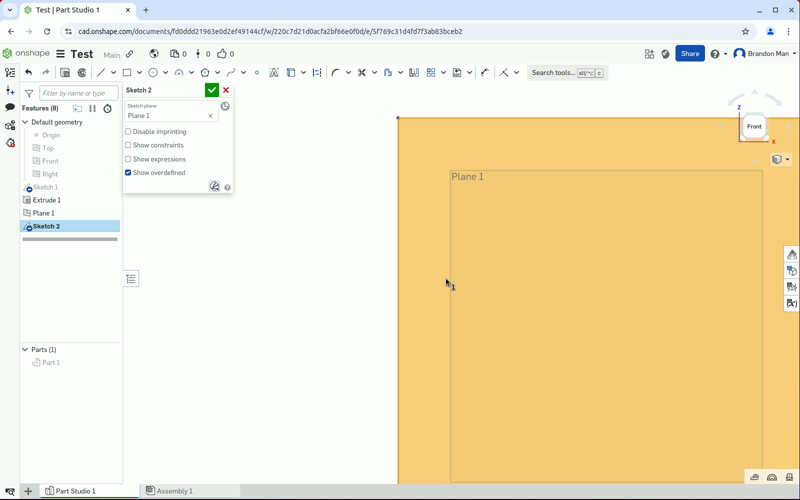
scroll(-6)
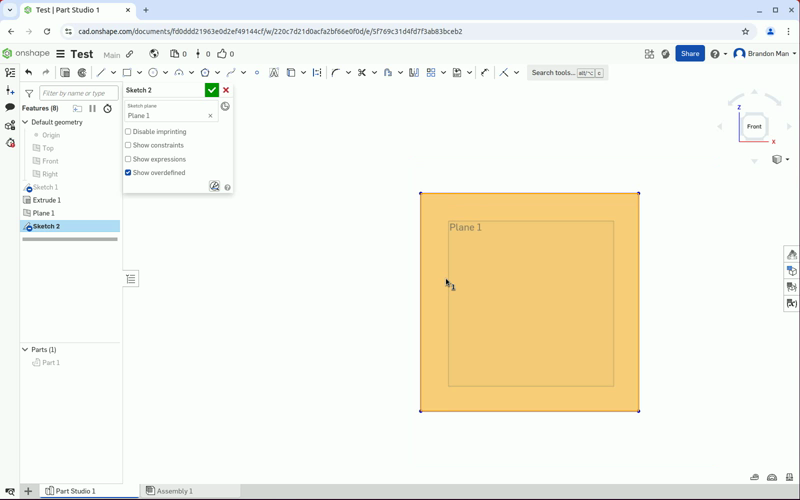
scroll(-6)
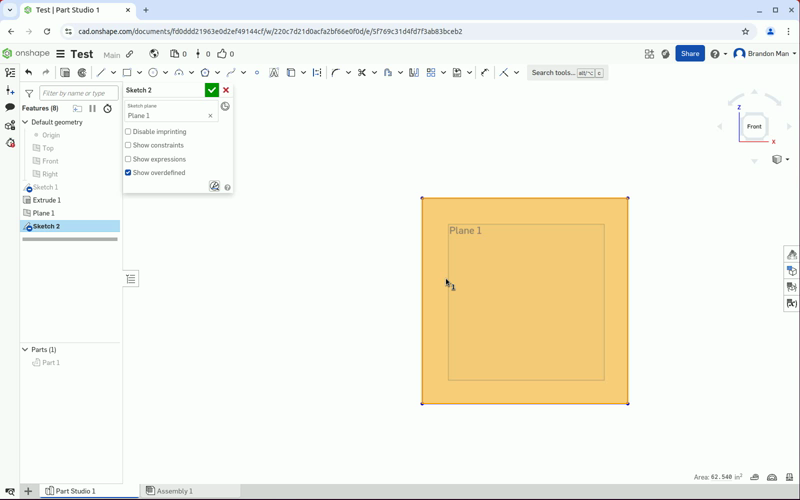
scroll(-6)
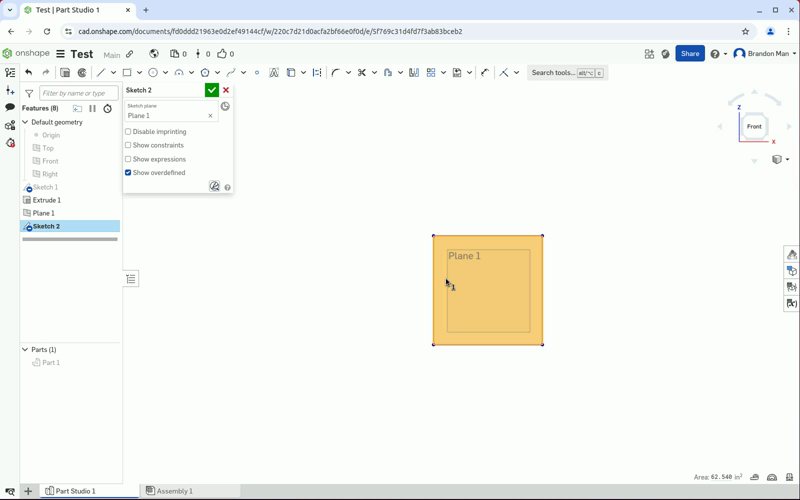
scroll(-6)
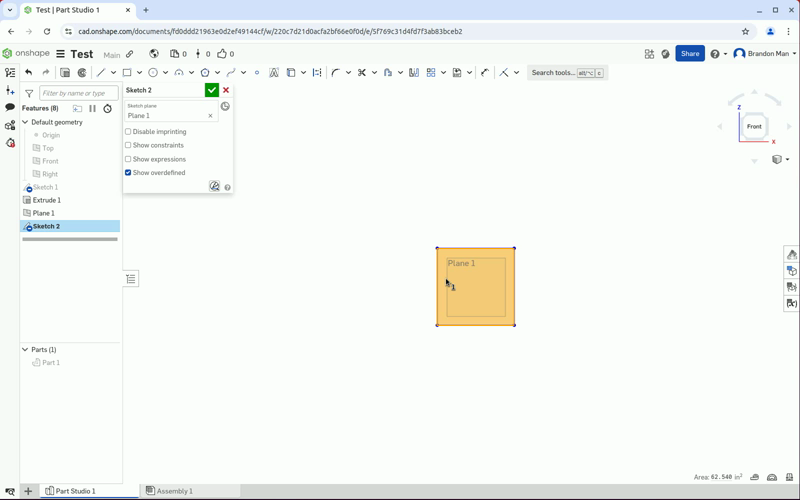
scroll(-6)
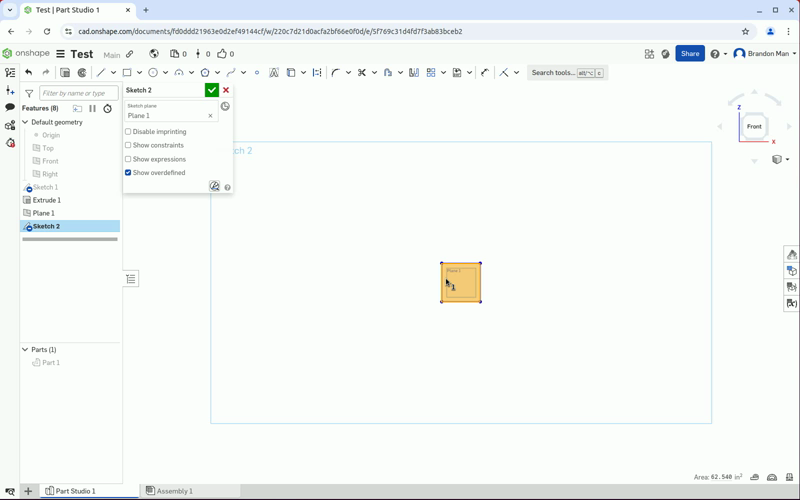
mouse_move(73, 352)
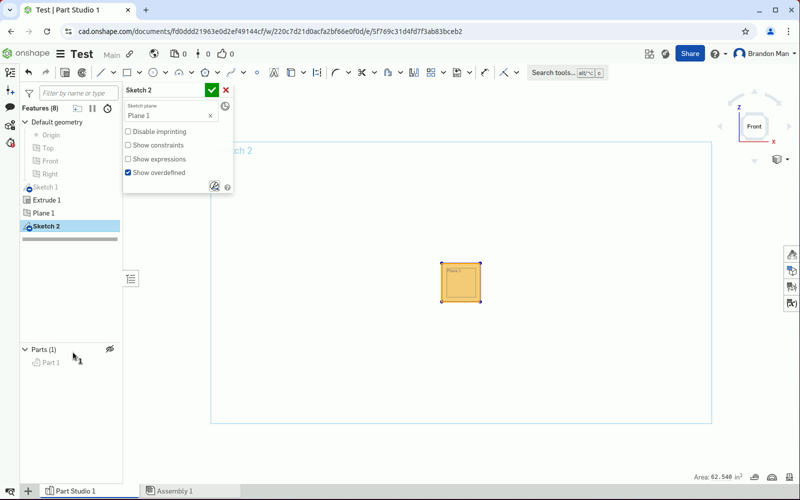
key(shift+y)
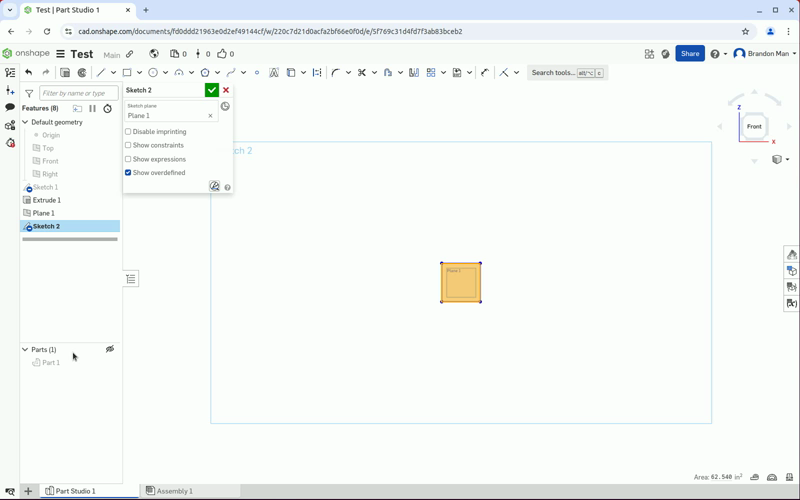
key(shift+e)
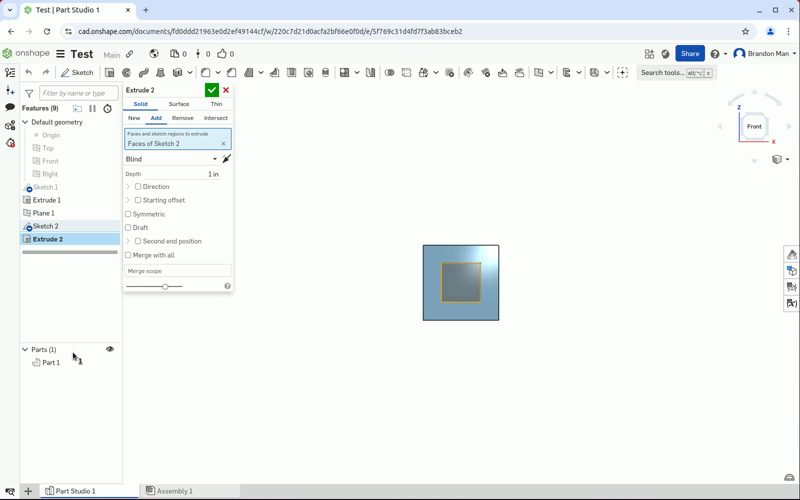
mouse_move(143, 106)
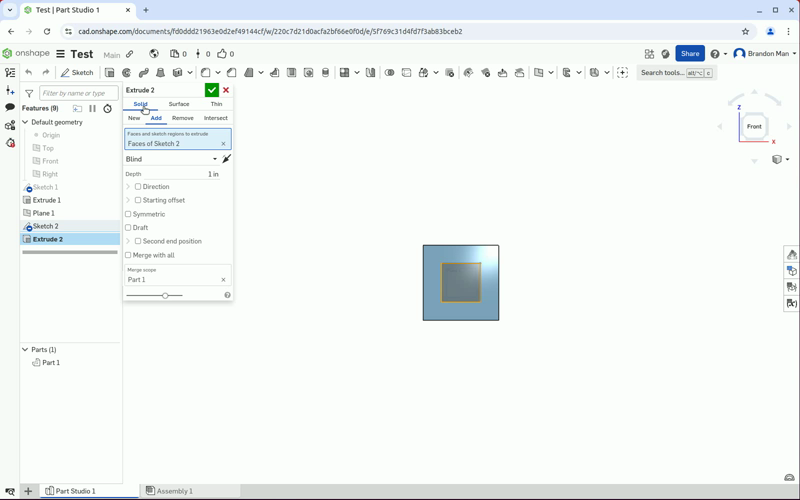
click(143, 106)
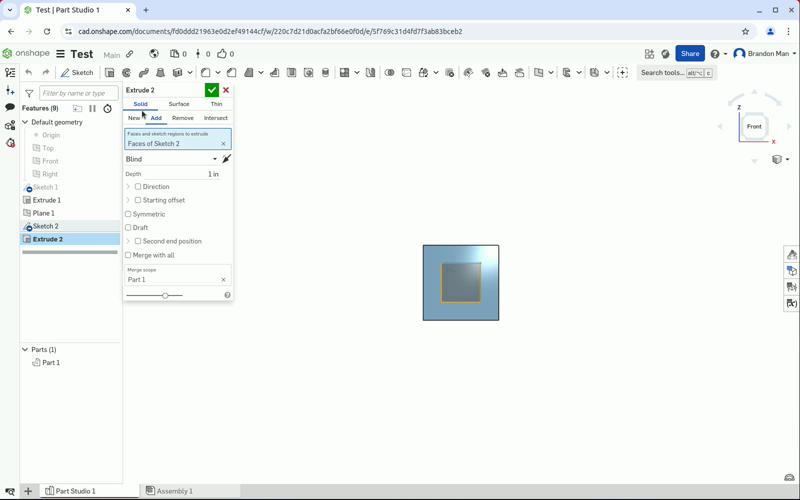
mouse_move(137, 120)
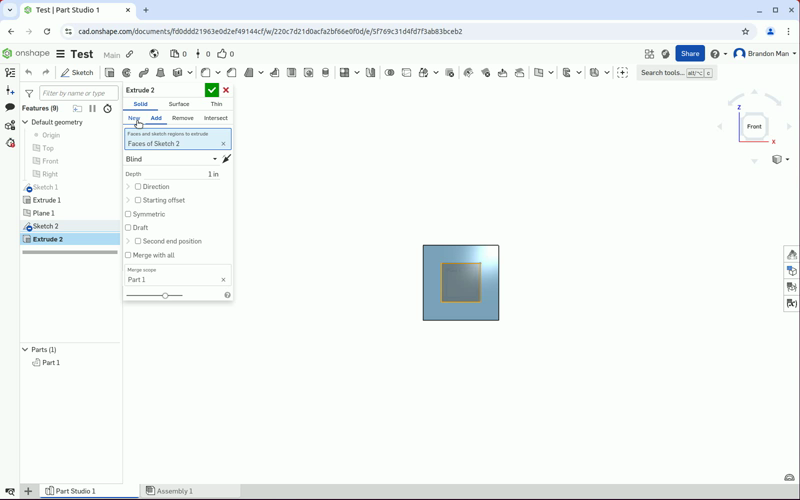
click(137, 120)
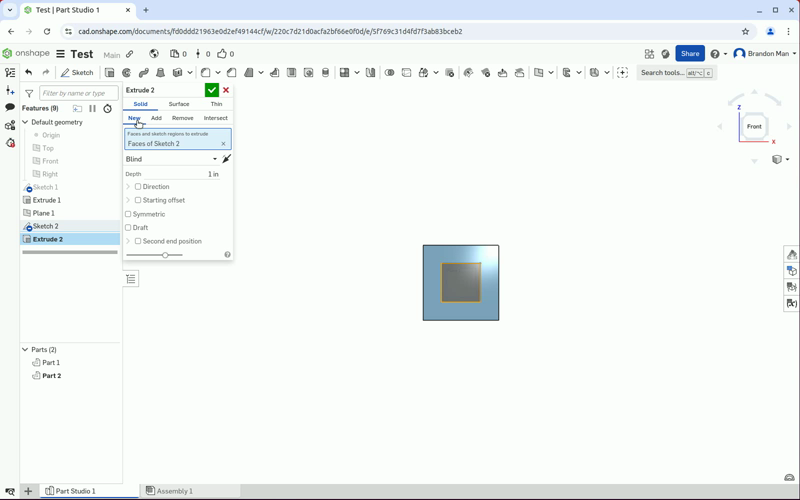
key(tab, 4)
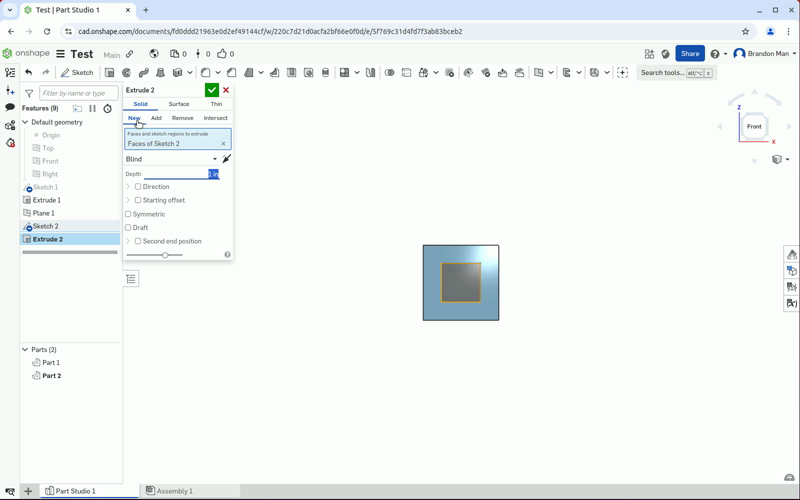
text(7.703)
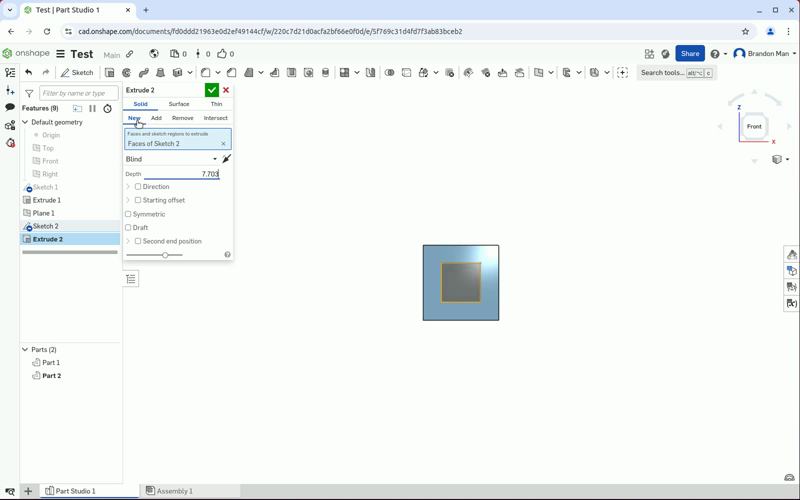
key(enter)
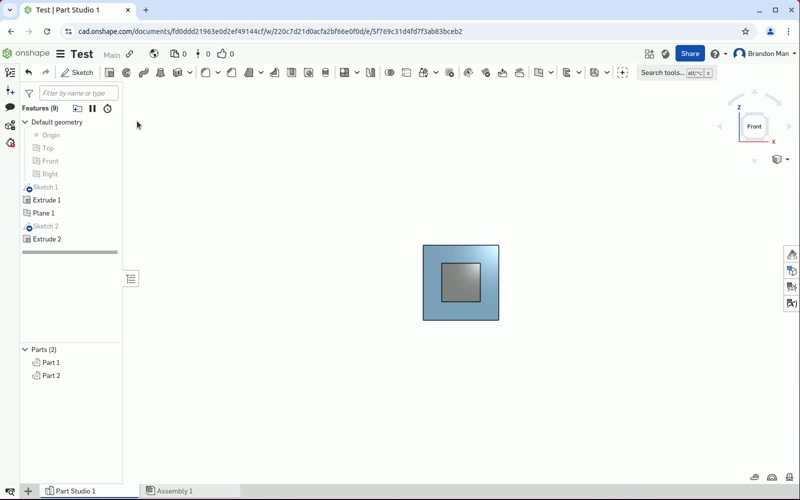
key(shift+h)
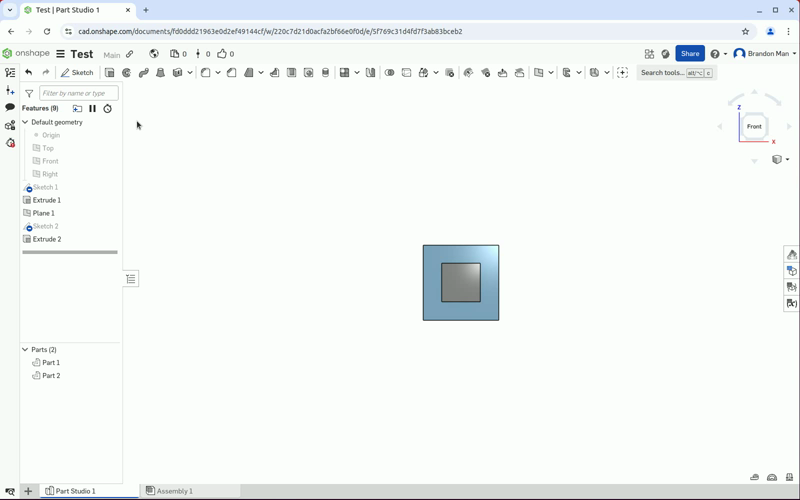
key(shift+h)
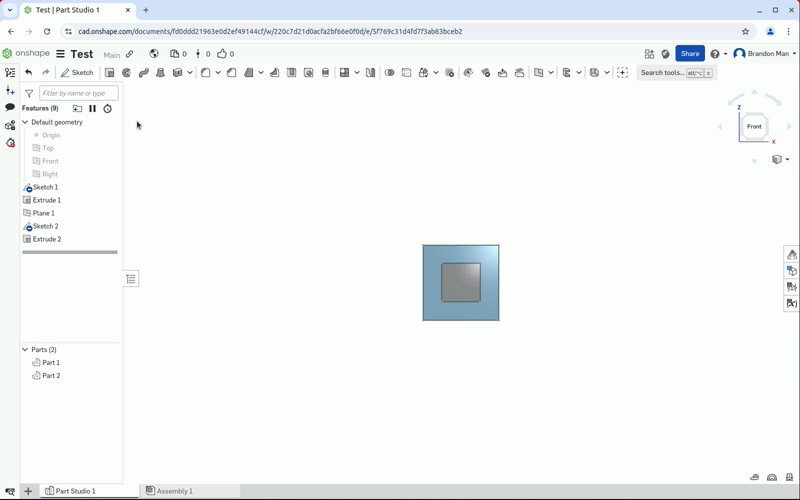
key(shift+7)
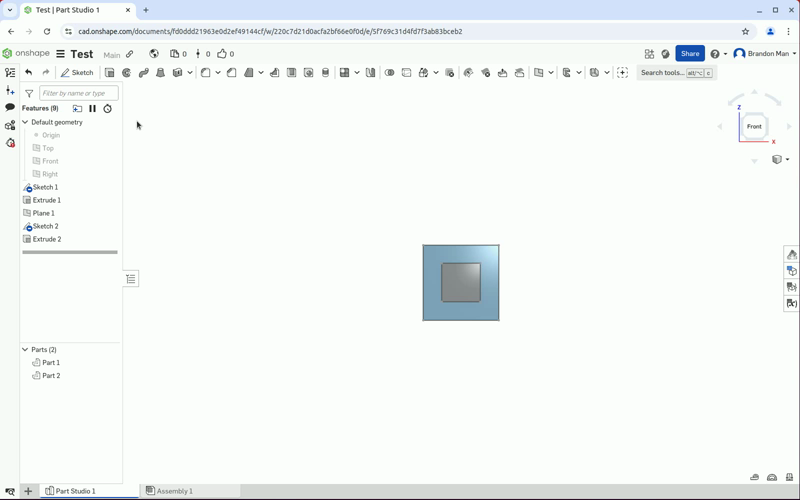
key(left, 2)
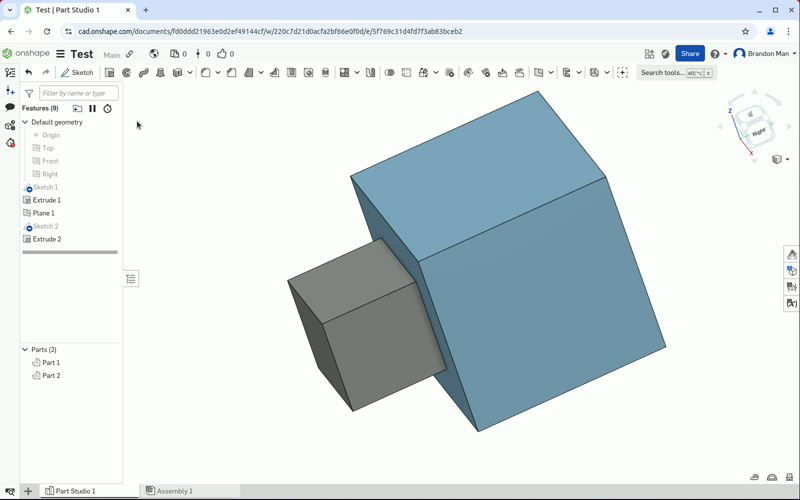
key(down, 2)
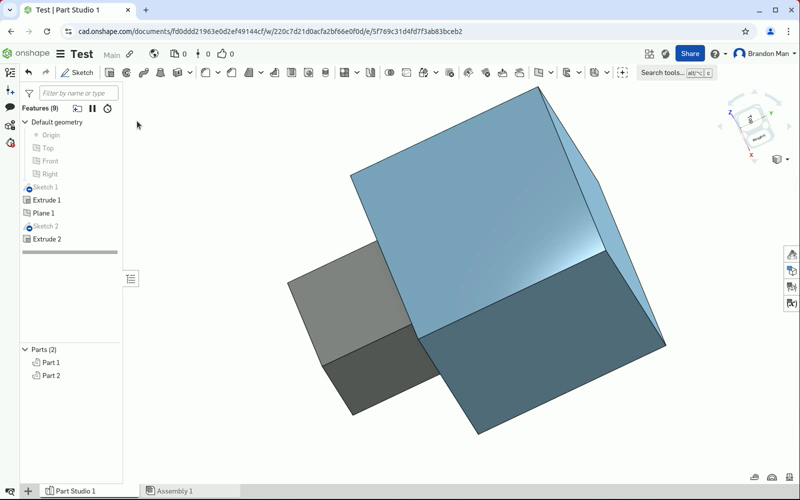
key(up, 2)
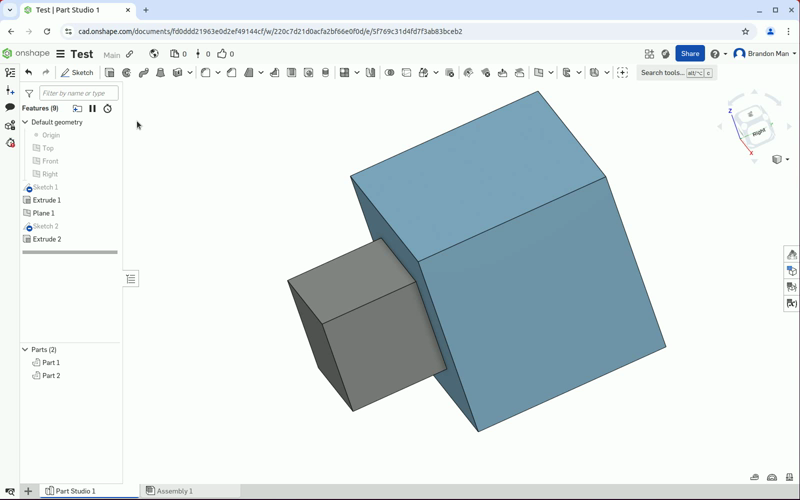
key(right, 2)
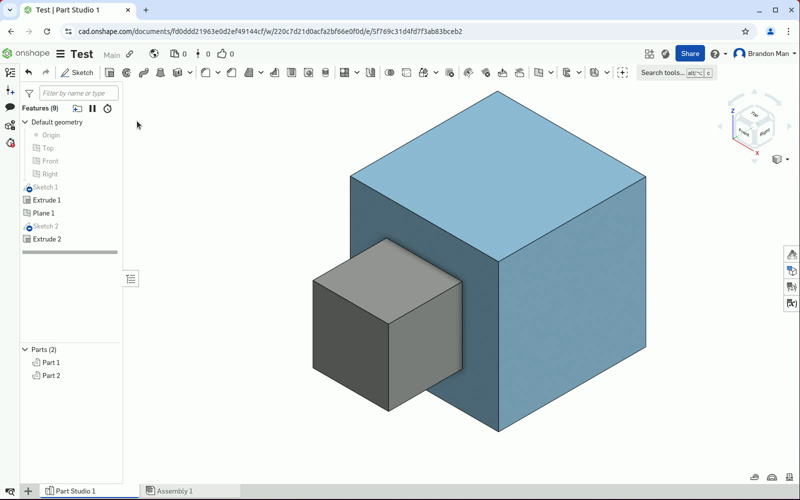
mouse_move(73, 189)
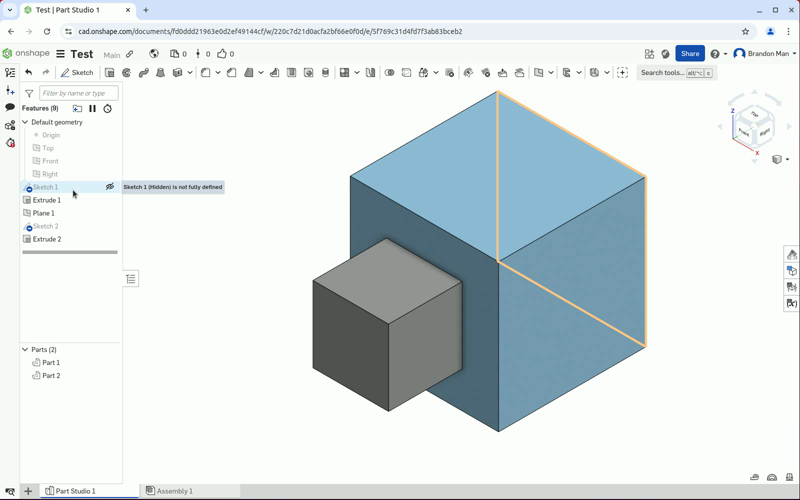
click(73, 189)